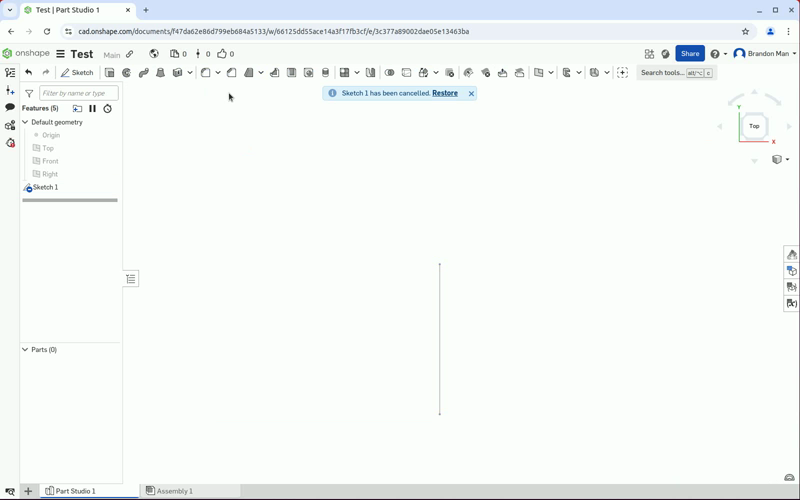
key(shift+h)
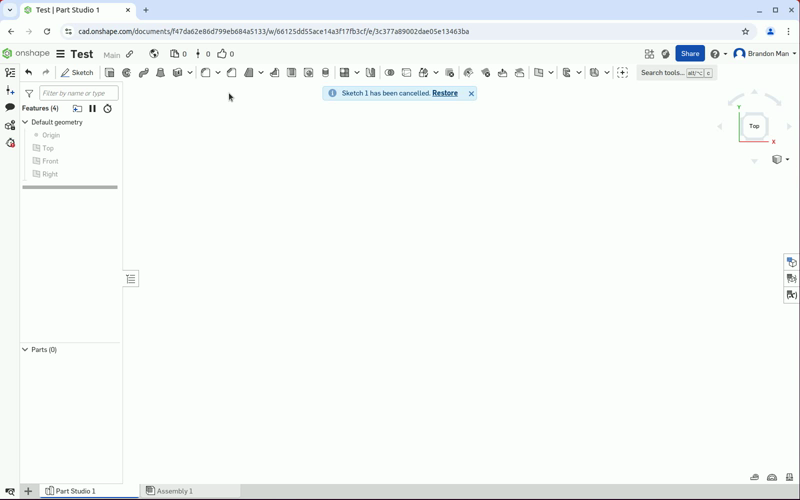
mouse_move(73, 352)
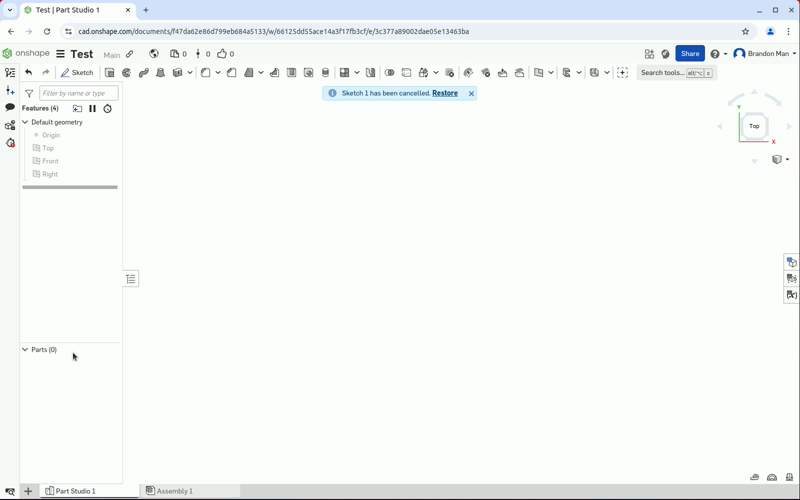
key(y)
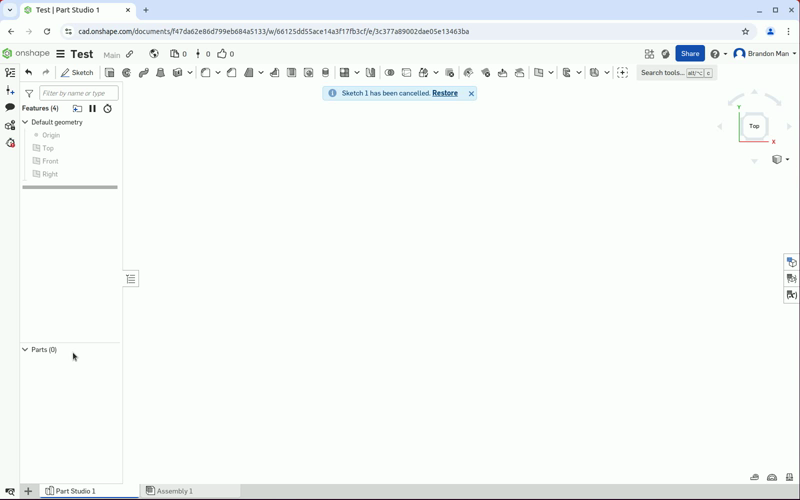
key(shift+p)
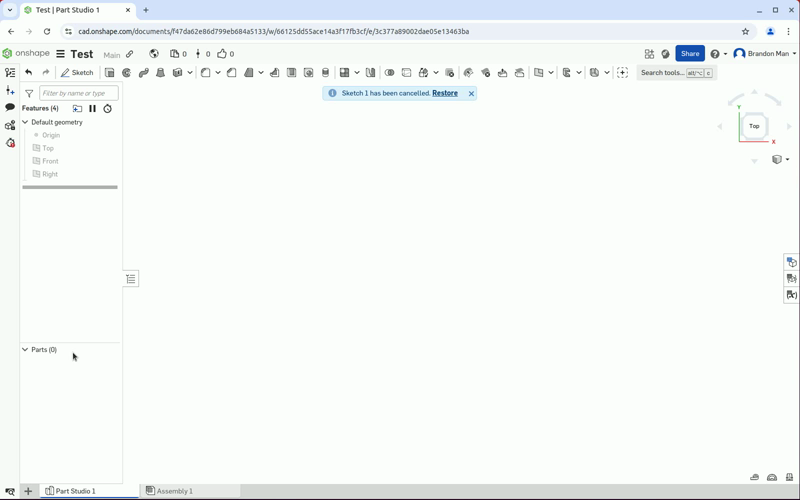
key(space)
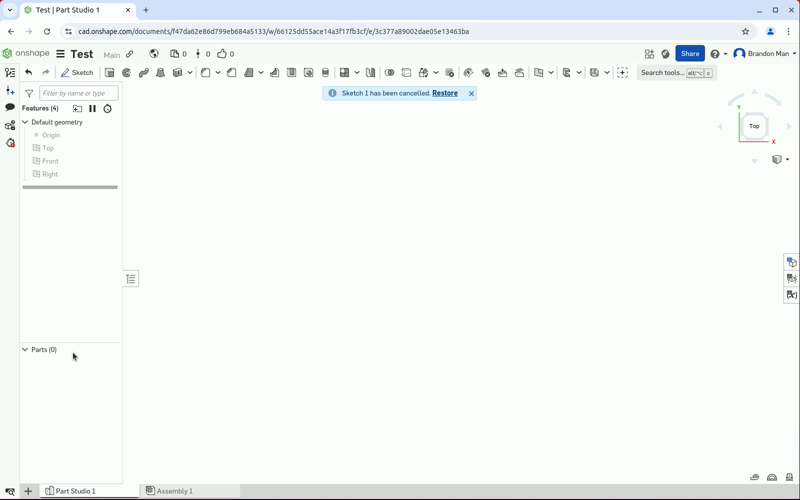
key_down(shift)
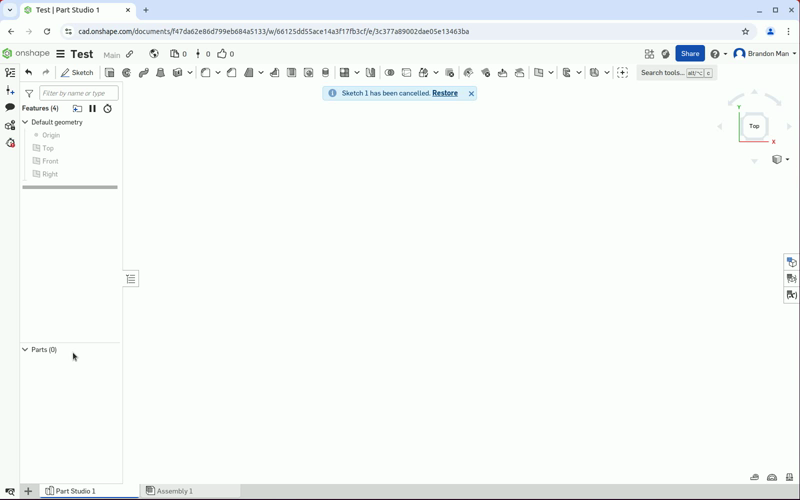
key(up)
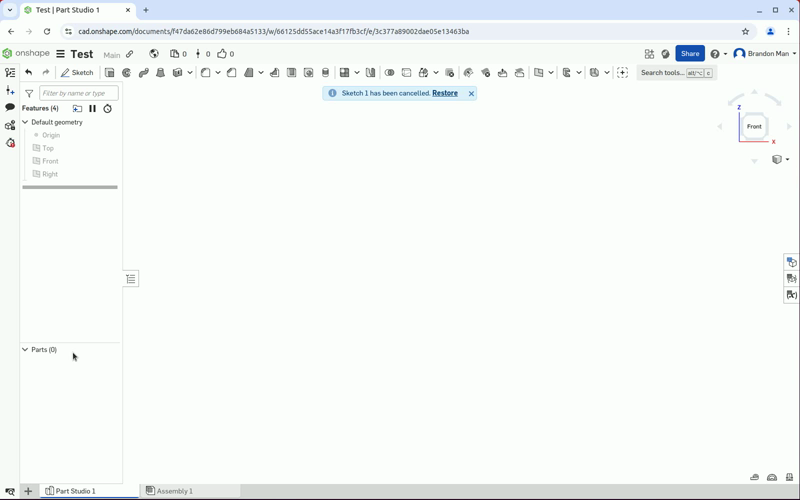
key_up(shift)
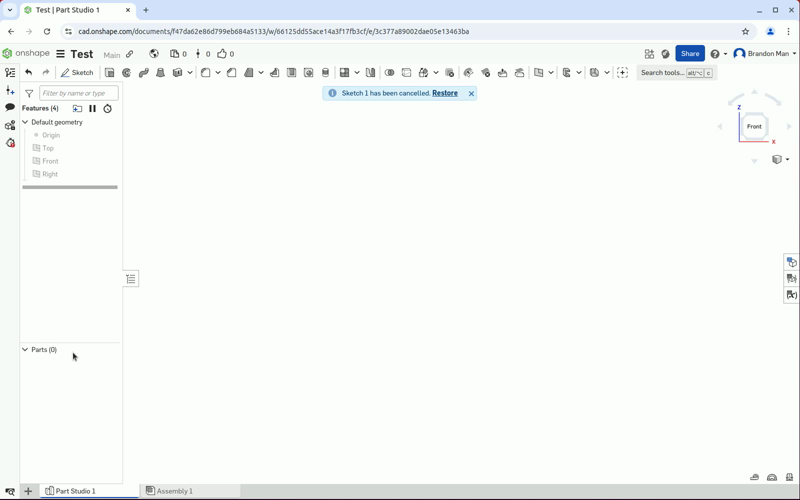
mouse_move(73, 352)
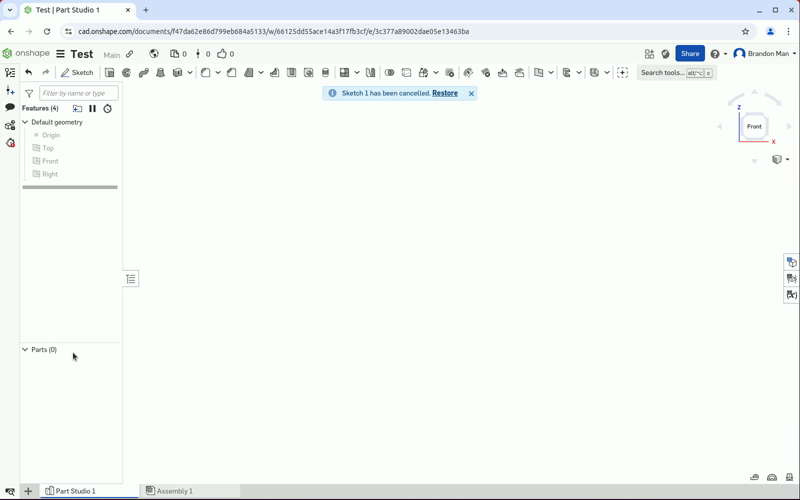
key(shift+y)
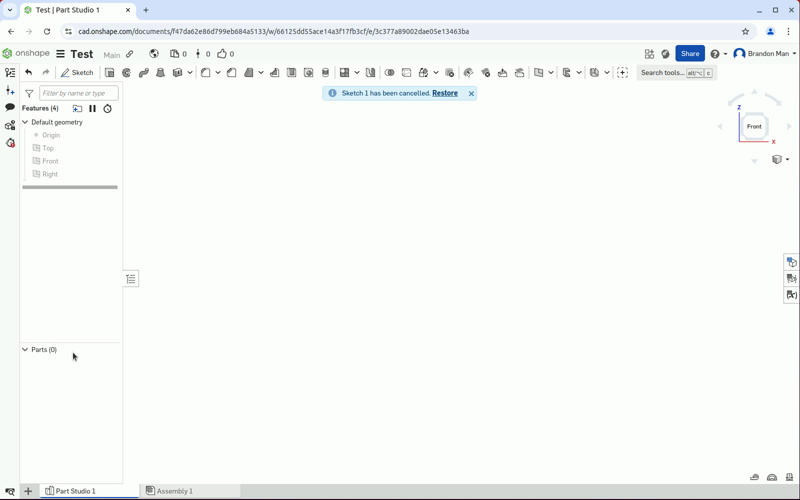
key(shift+s)
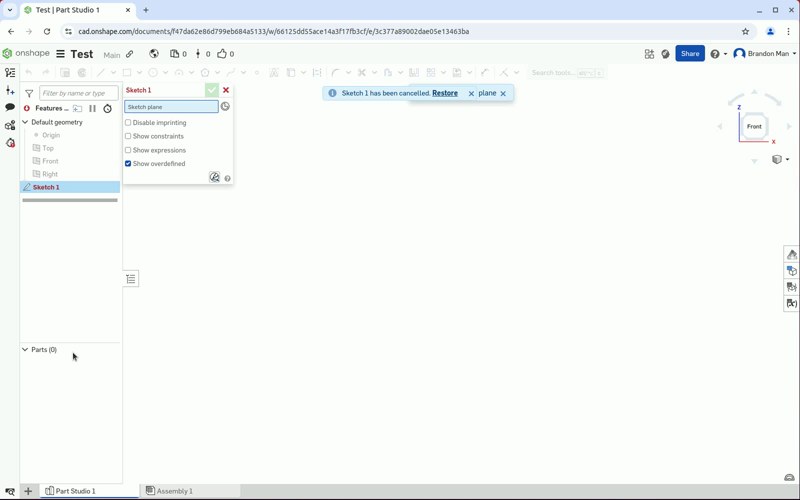
mouse_move(73, 163)
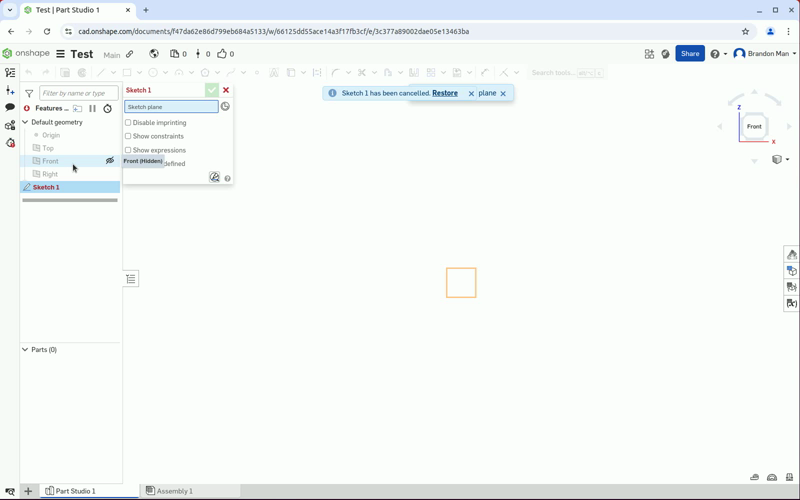
click(73, 163)
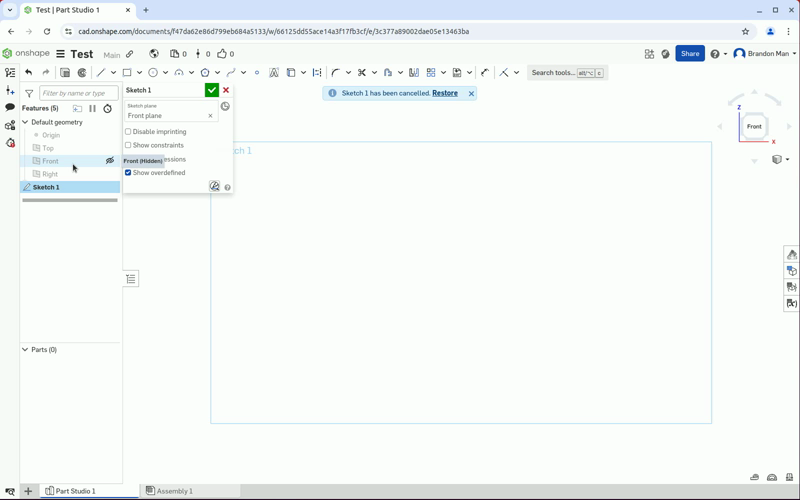
mouse_move(73, 352)
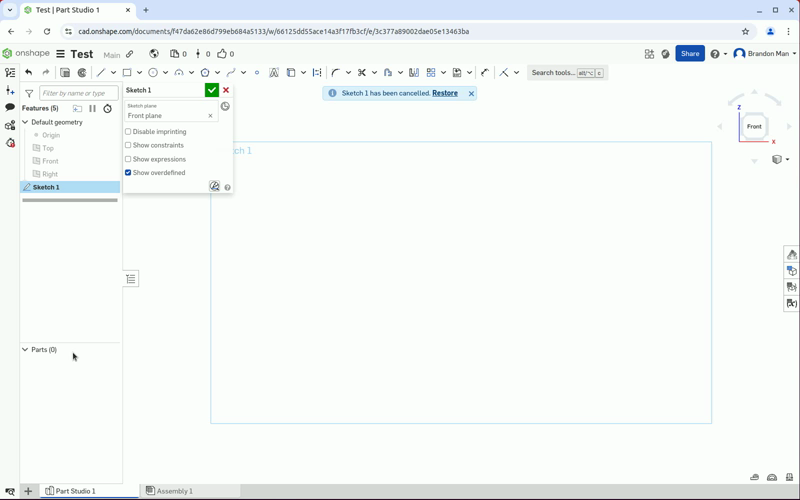
key(y)
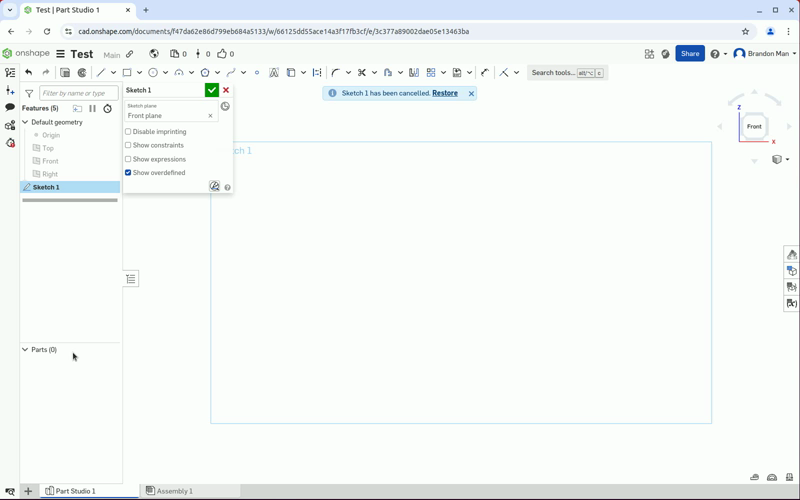
key(l)
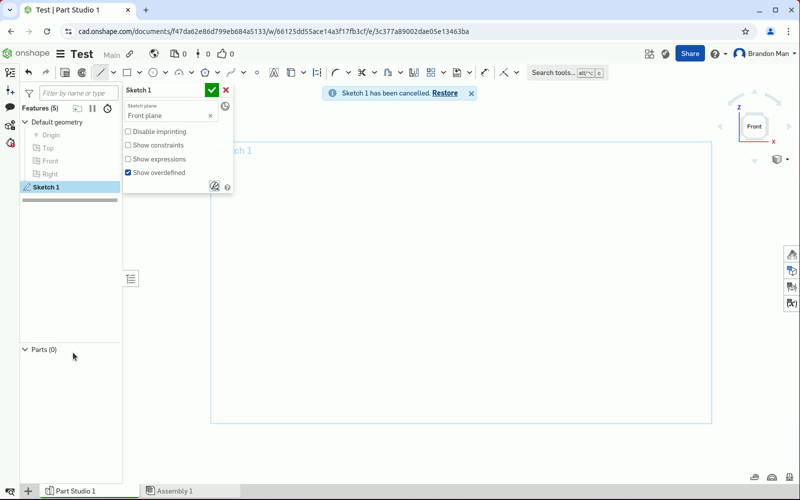
key_down(shift)
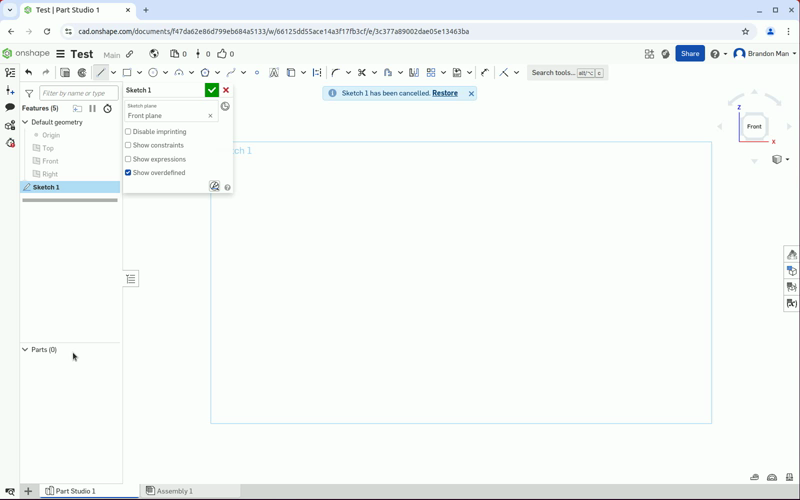
mouse_move(348, 282)
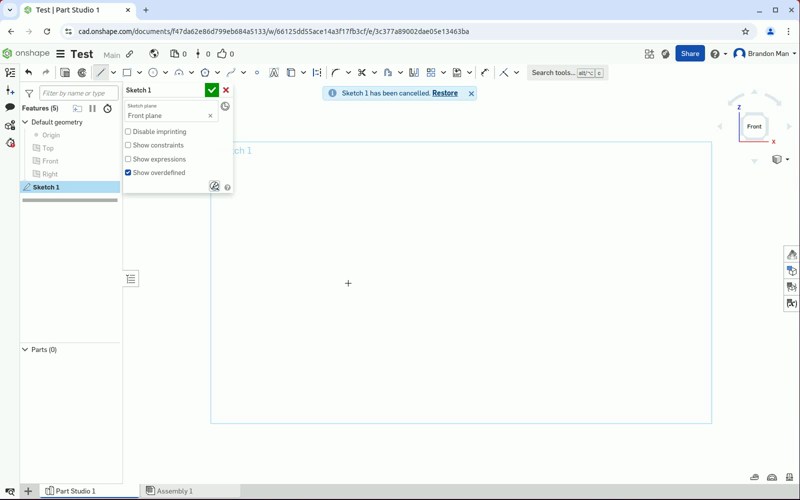
click(348, 282)
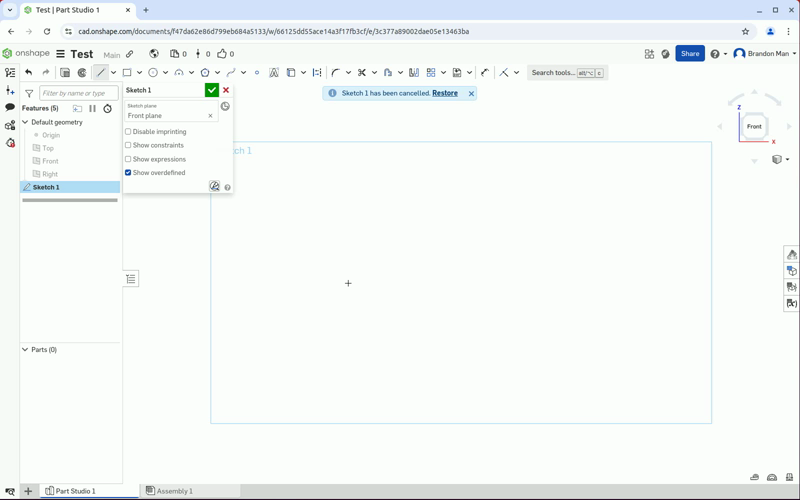
key_up(shift)
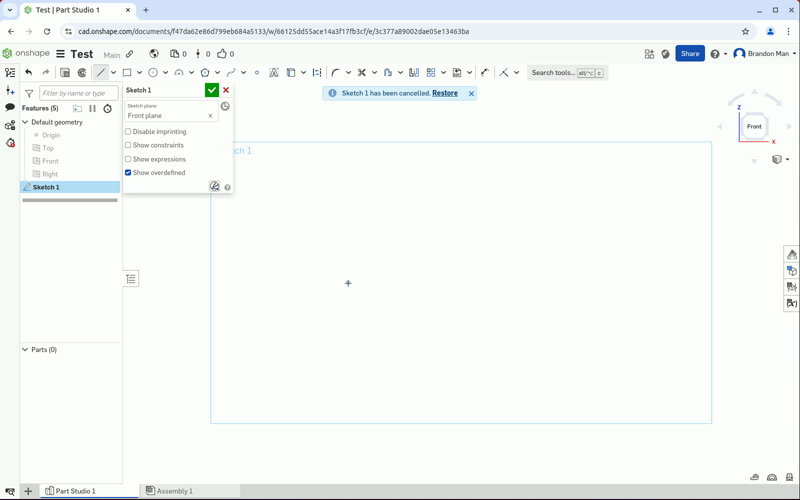
key_down(shift)
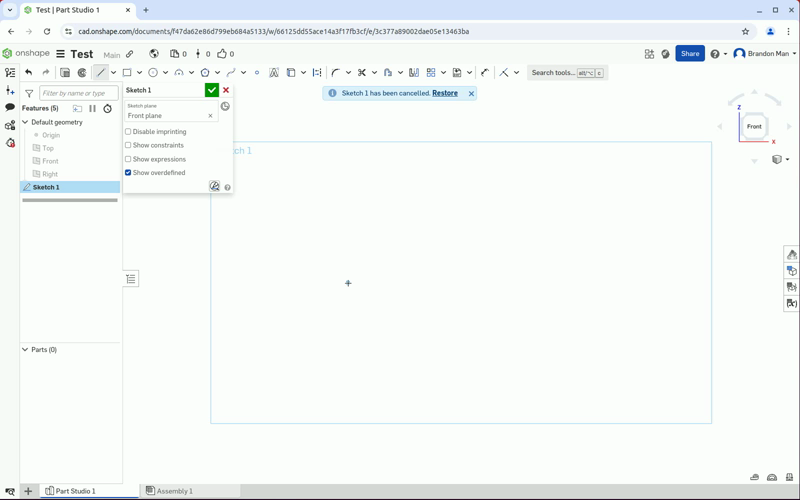
mouse_move(460, 282)
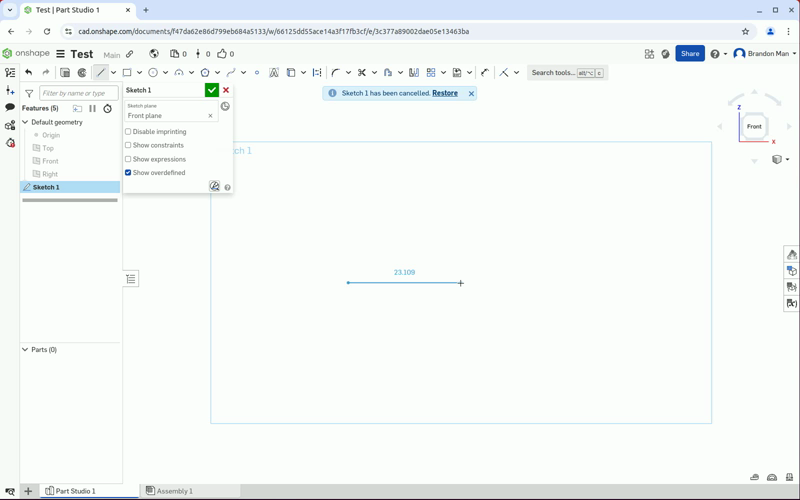
click(460, 282)
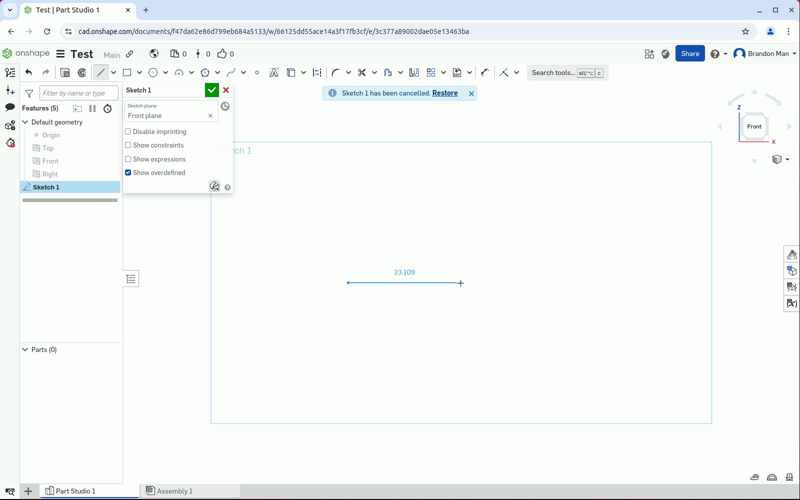
key_up(shift)
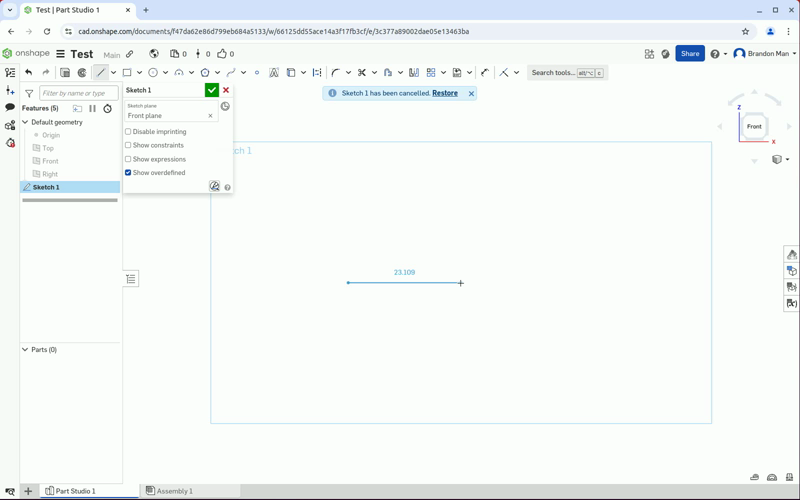
key_down(shift)
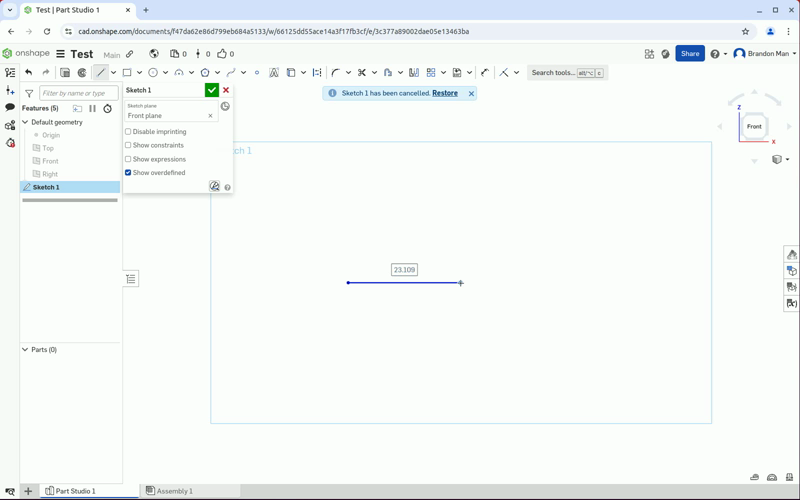
mouse_move(460, 170)
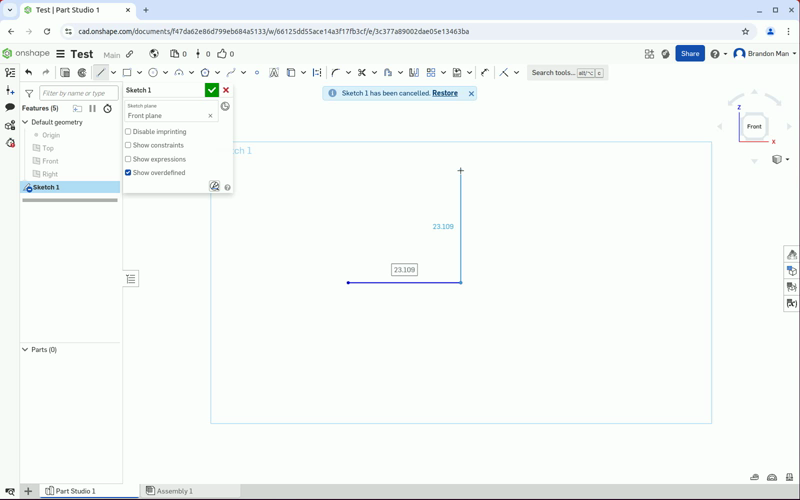
click(460, 170)
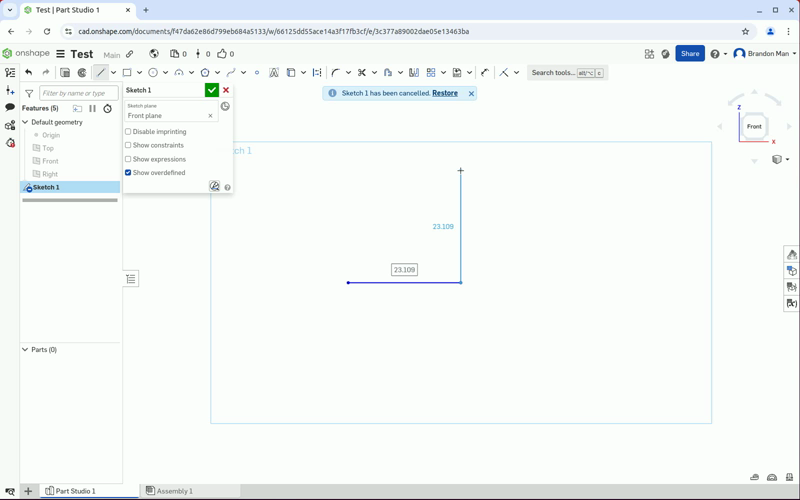
key_up(shift)
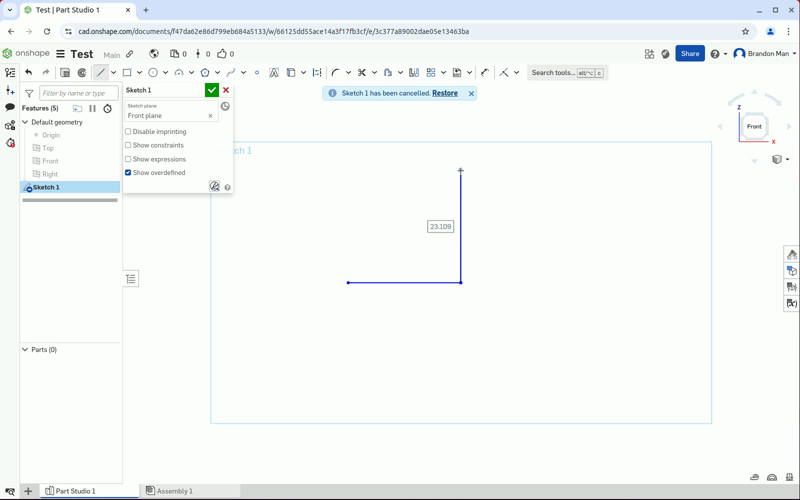
key_down(shift)
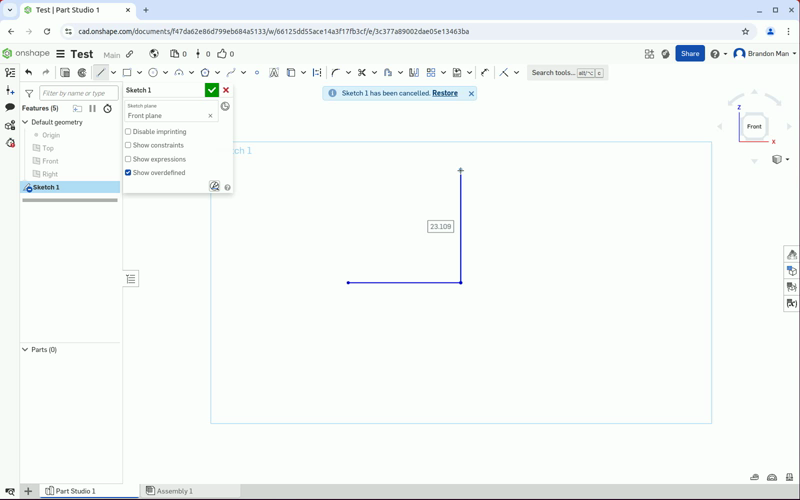
mouse_move(348, 170)
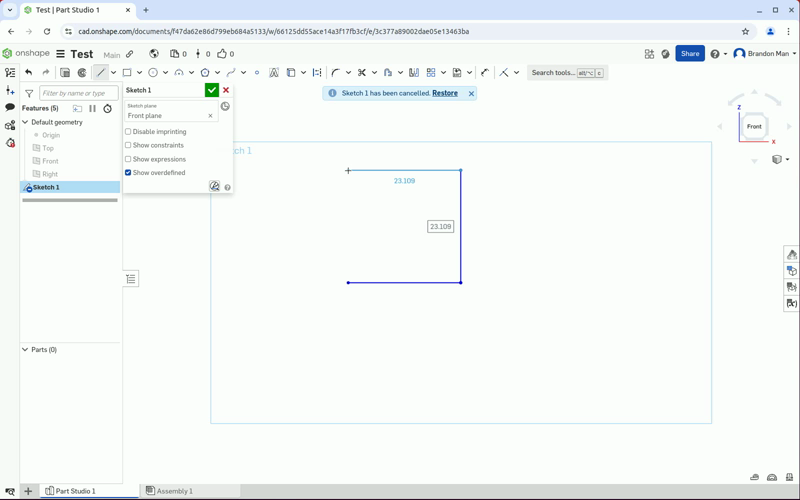
click(348, 170)
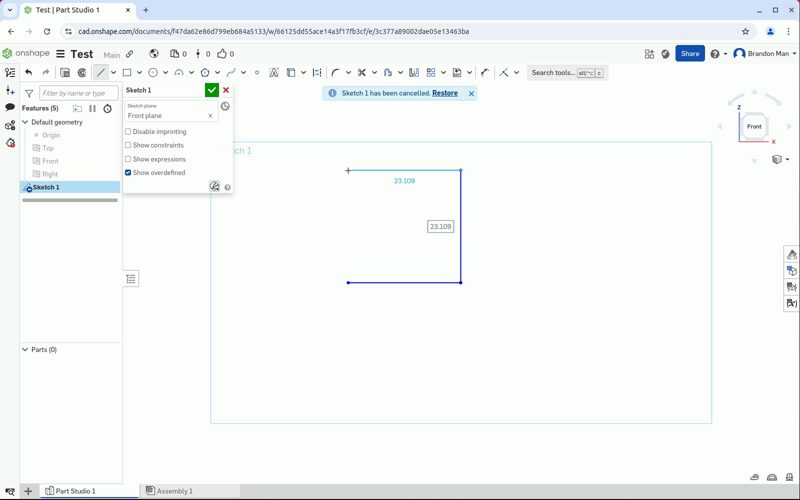
key_up(shift)
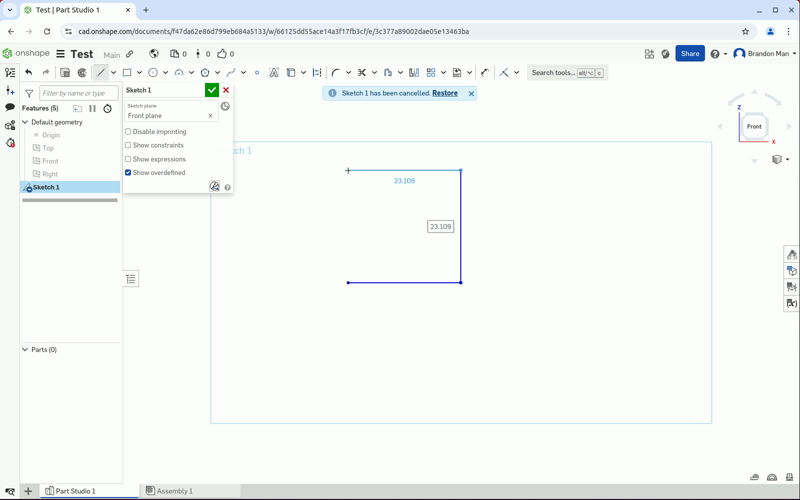
key_down(shift)
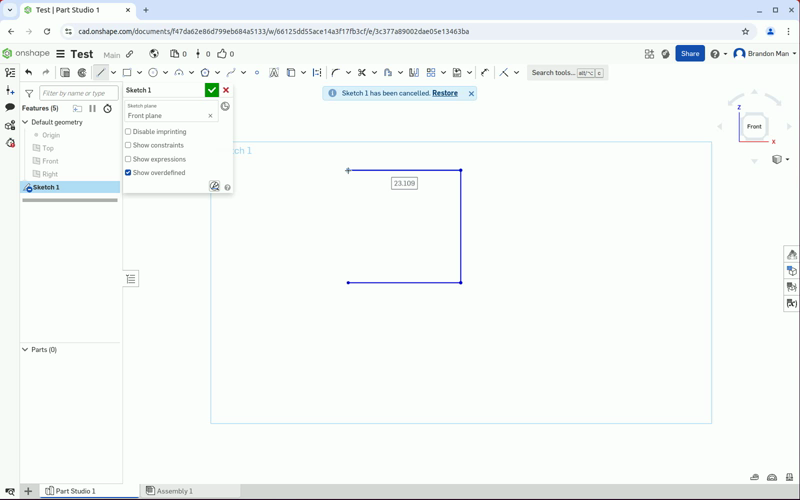
mouse_move(348, 282)
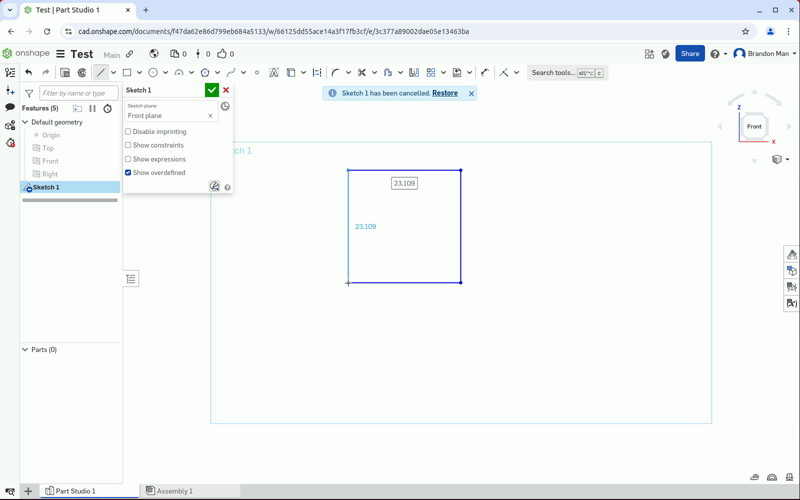
key_up(shift)
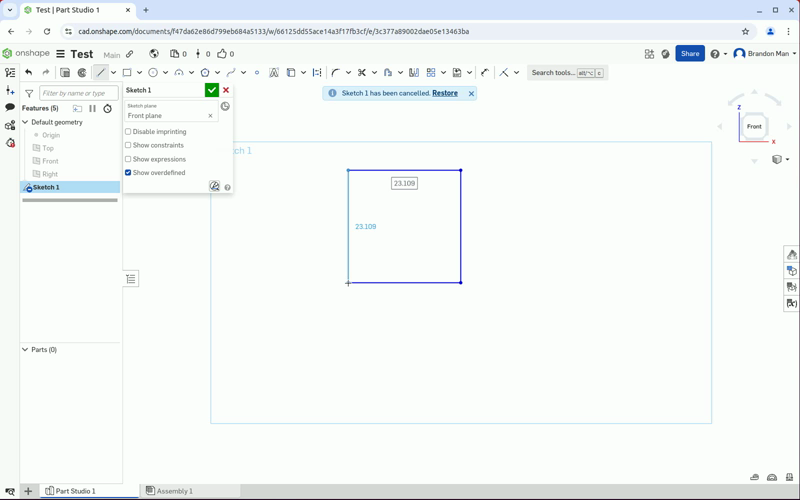
click(348, 282)
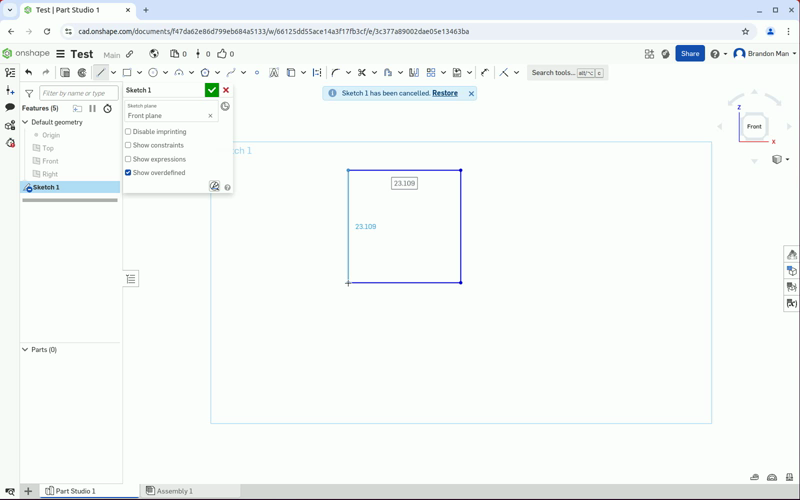
key(esc)
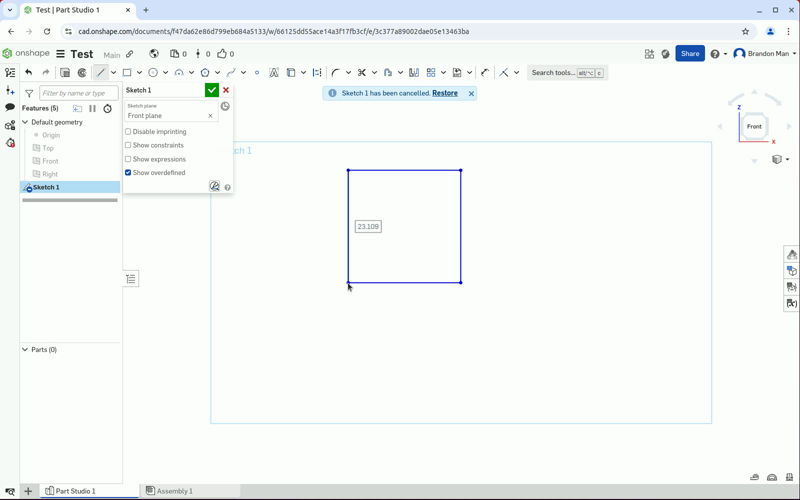
mouse_move(449, 240)
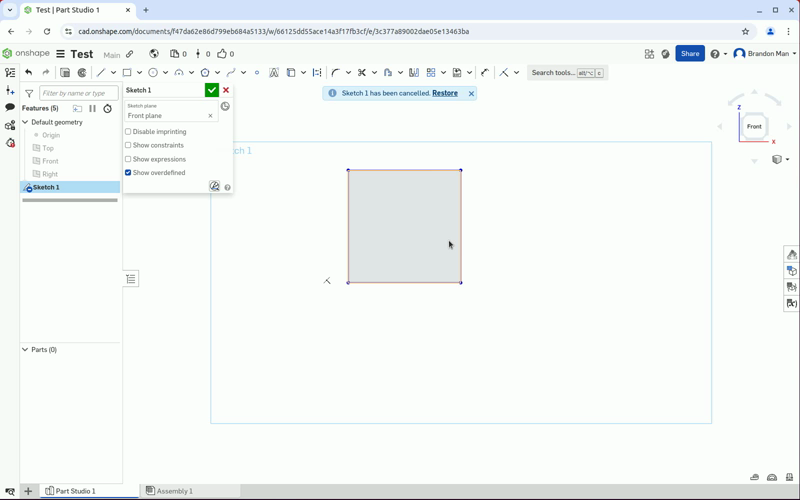
click(449, 240)
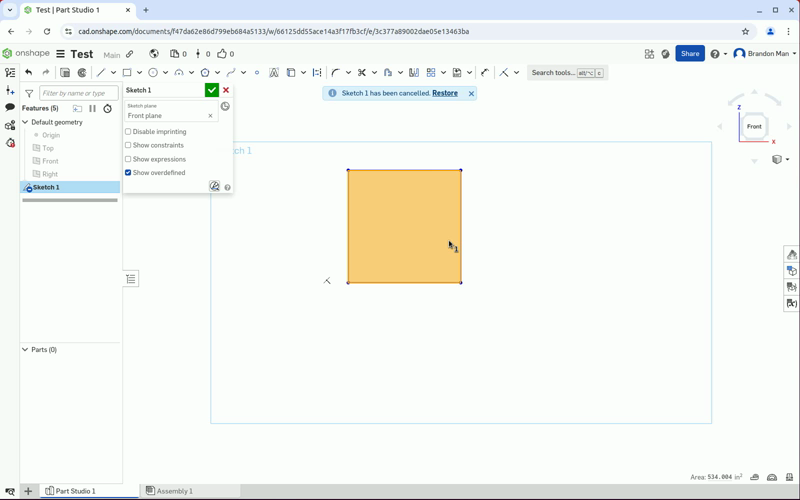
mouse_move(73, 352)
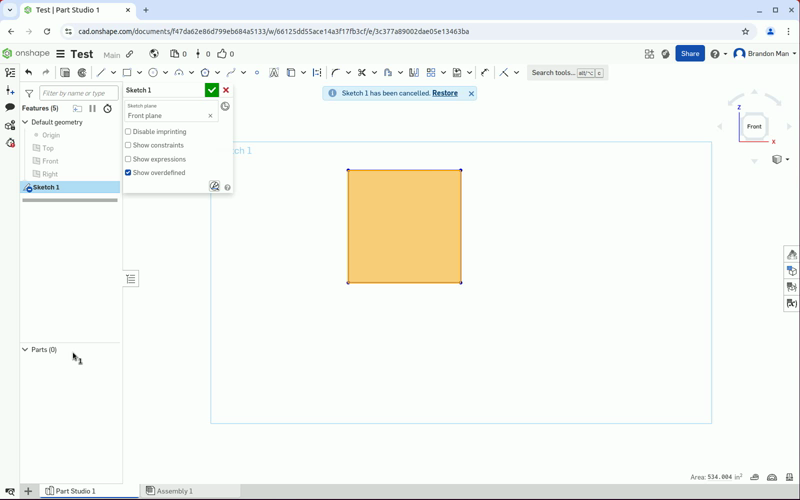
key(shift+y)
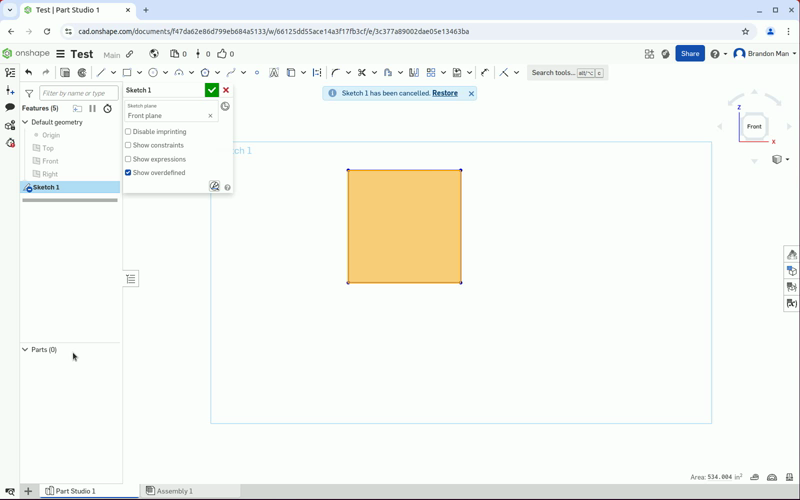
key(shift+e)
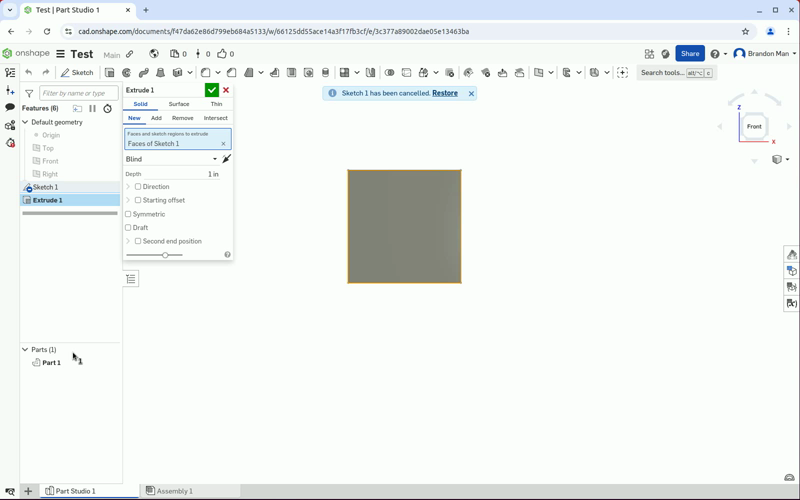
mouse_move(143, 106)
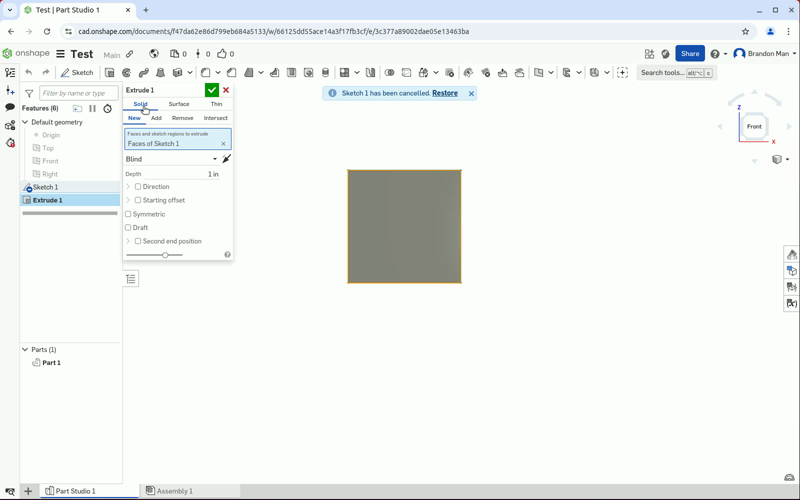
click(143, 106)
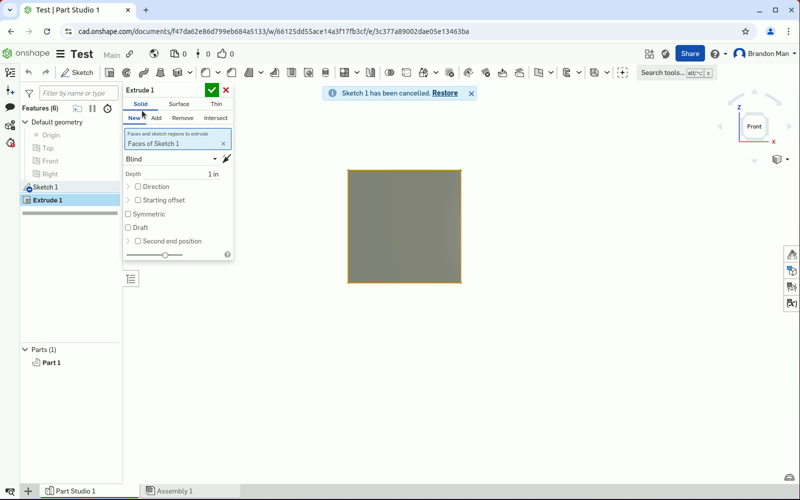
mouse_move(137, 120)
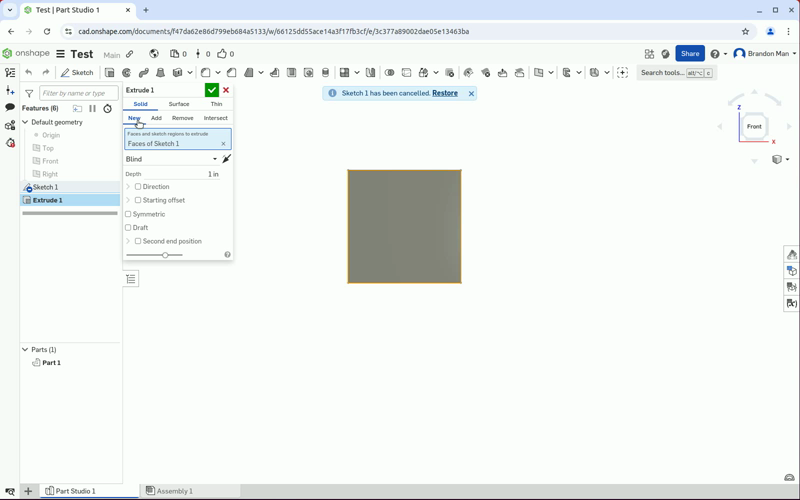
click(137, 120)
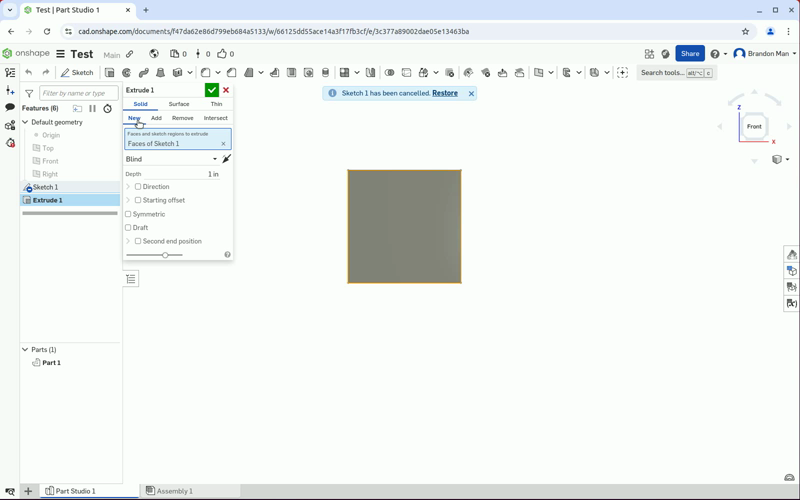
key(tab, 4)
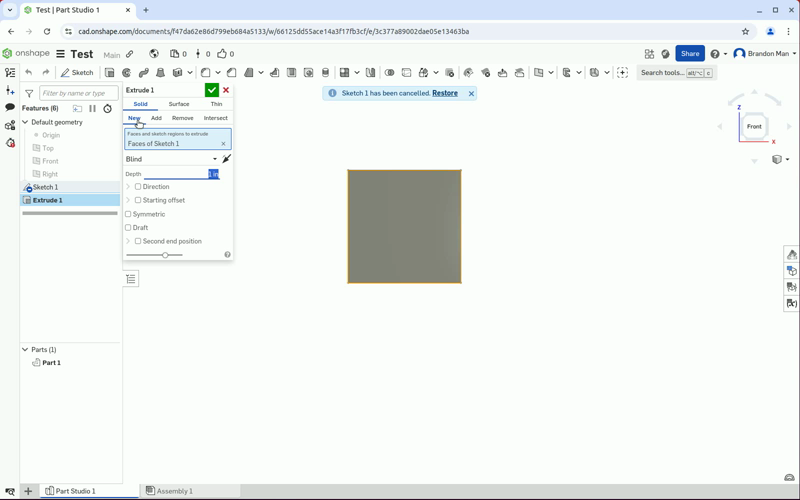
text(23.108)
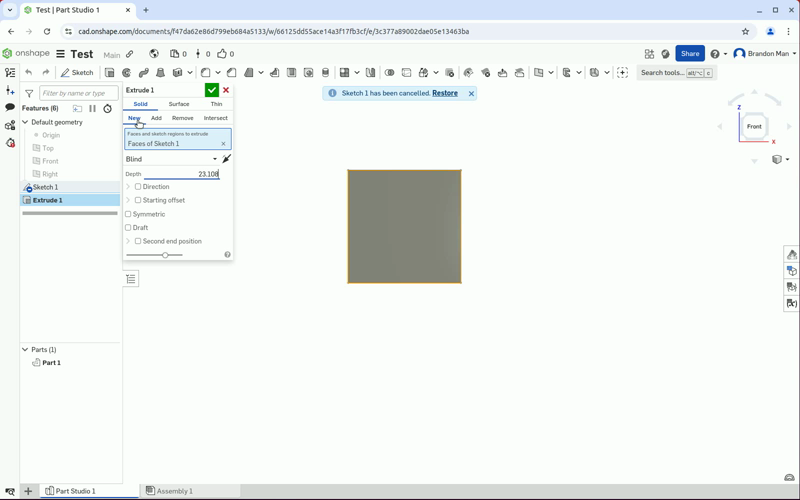
key(enter)
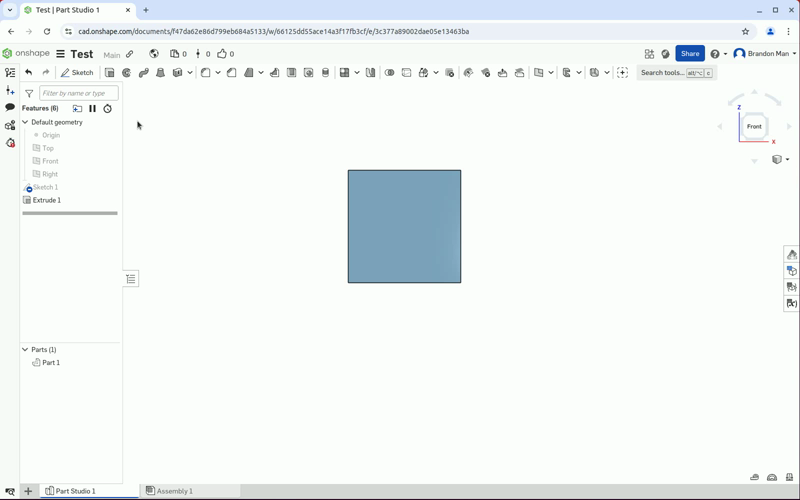
key(shift+h)
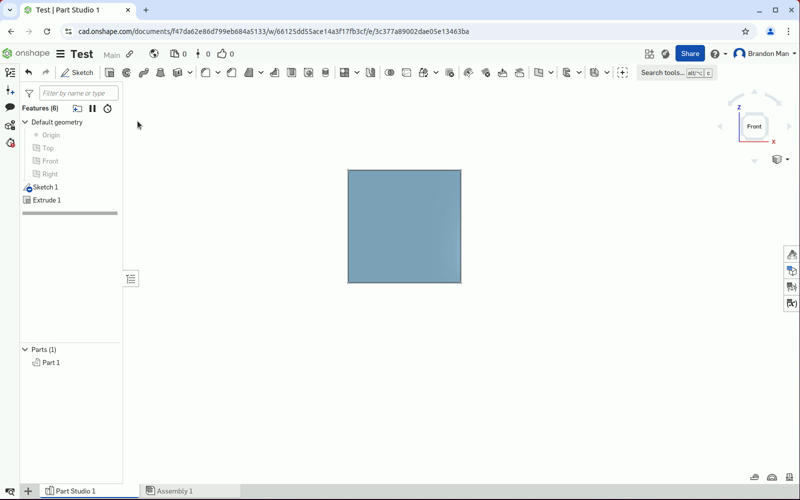
key(shift+h)
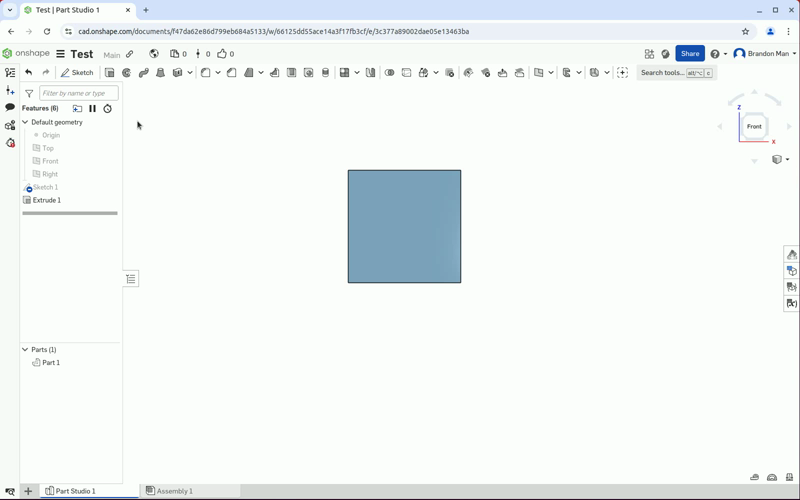
mouse_move(73, 189)
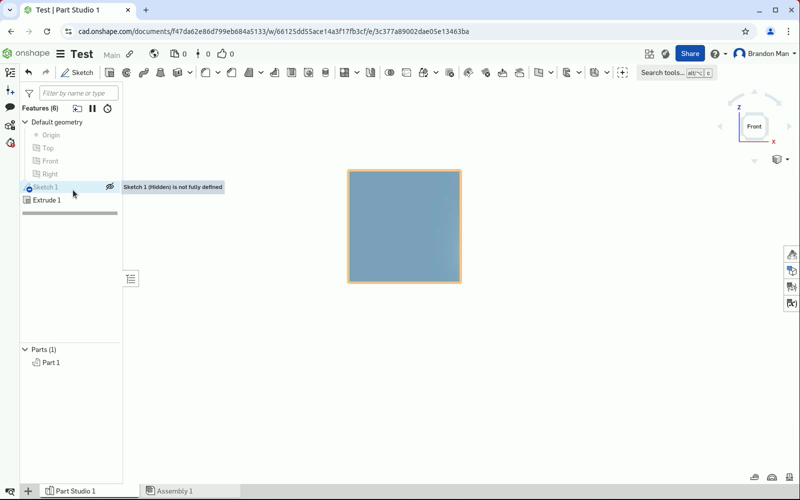
click(73, 189)
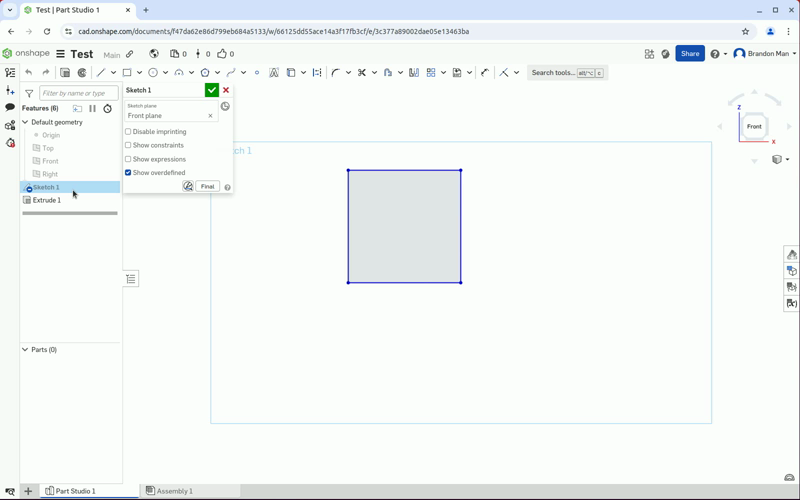
mouse_move(229, 92)
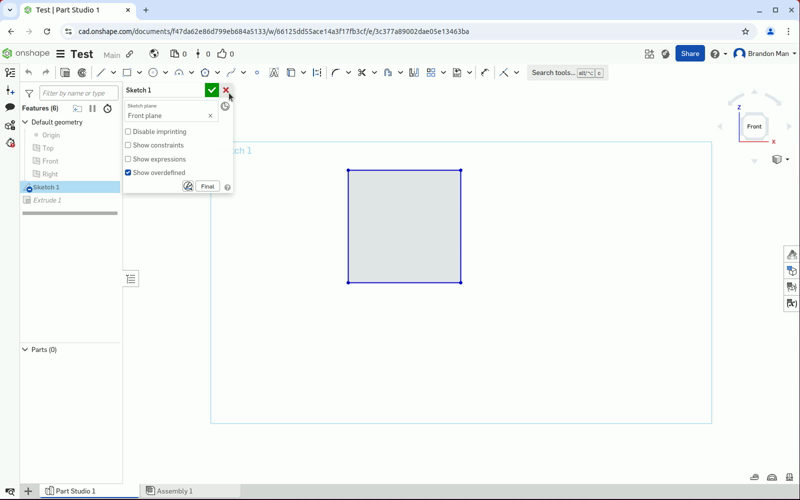
click(229, 92)
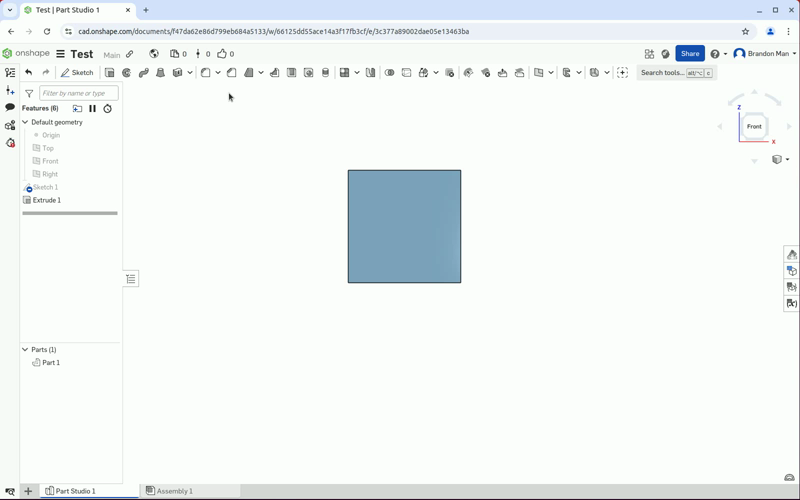
mouse_move(541, 75)
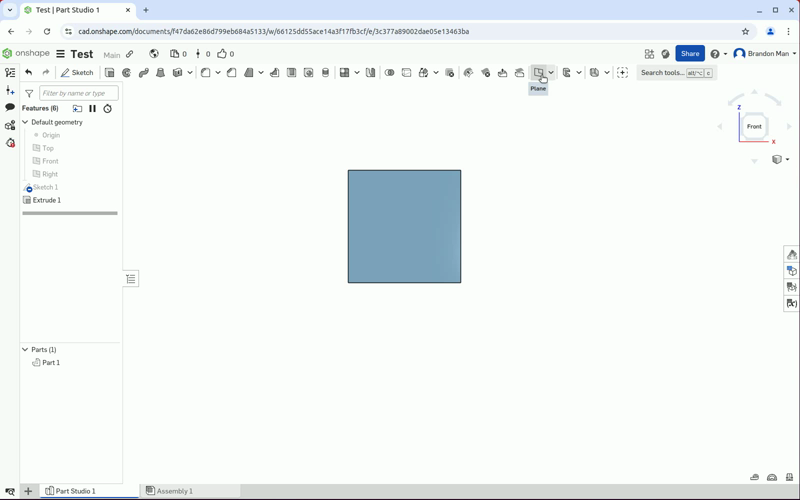
click(541, 75)
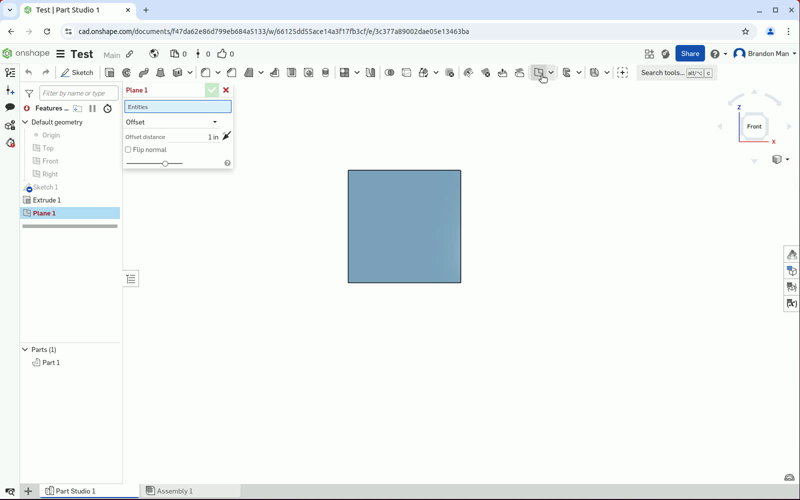
mouse_move(73, 163)
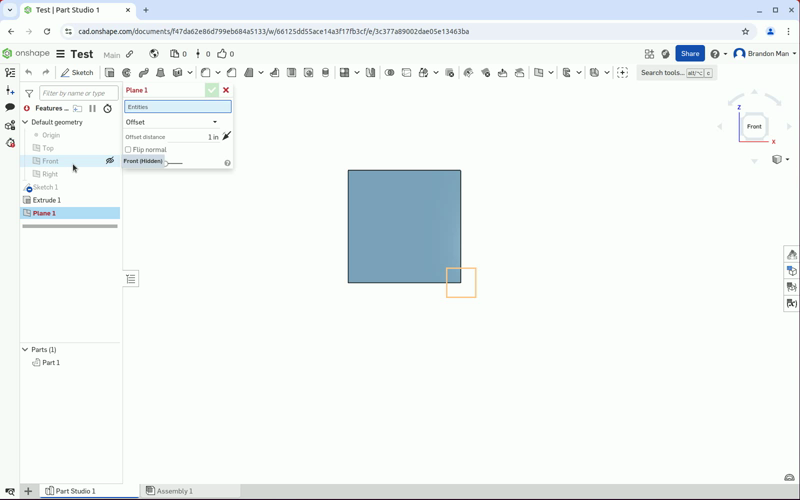
click(73, 163)
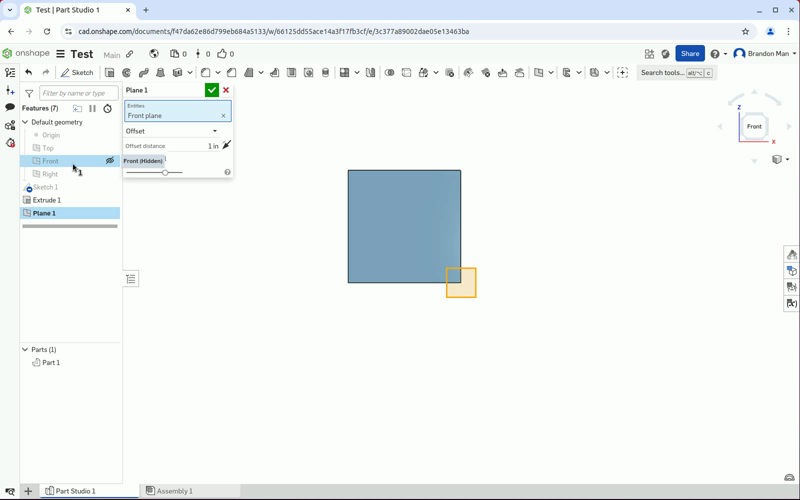
key(tab, 2)
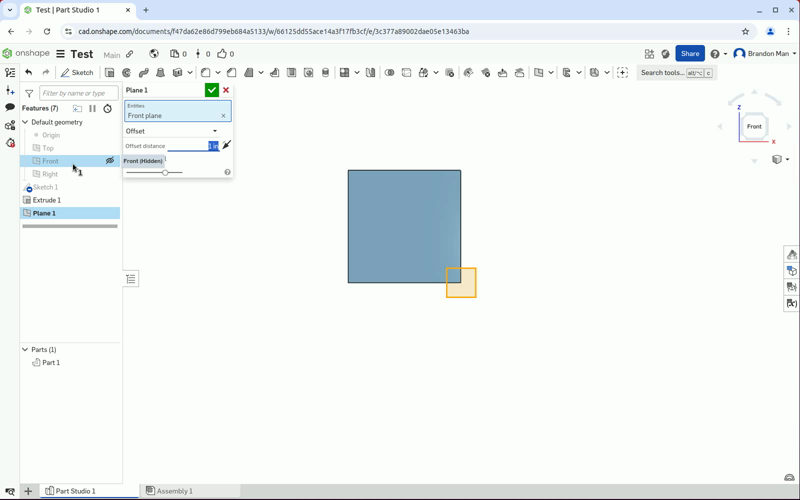
text(23.108)
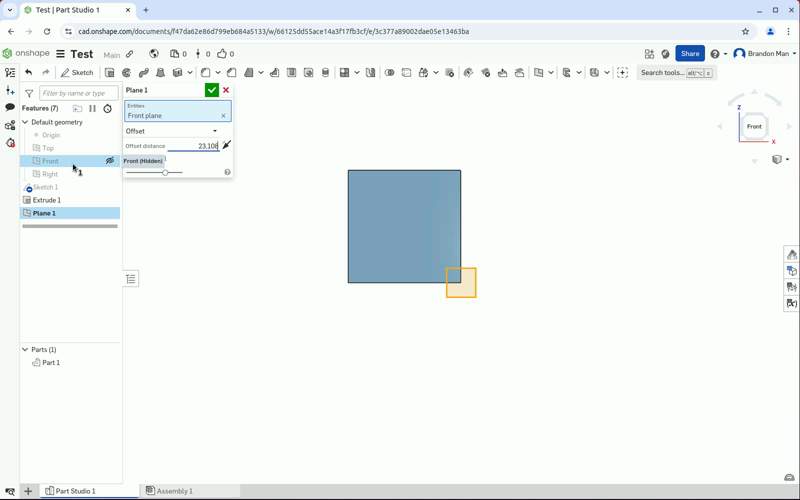
key(enter, 2)
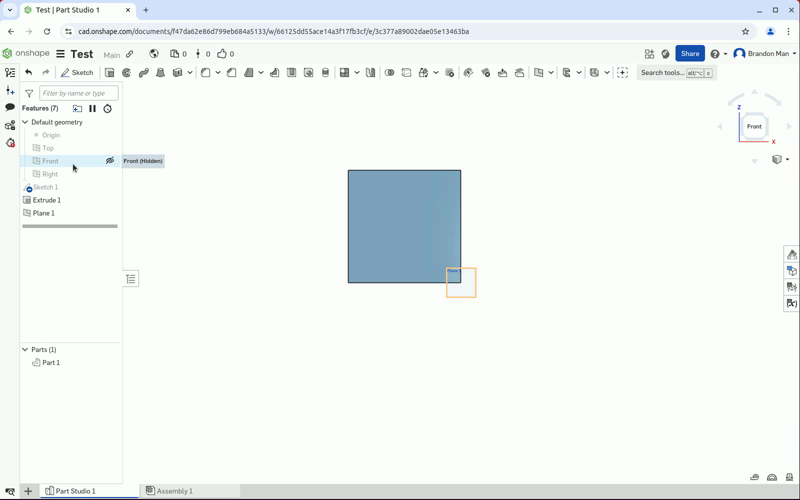
key(shift+s)
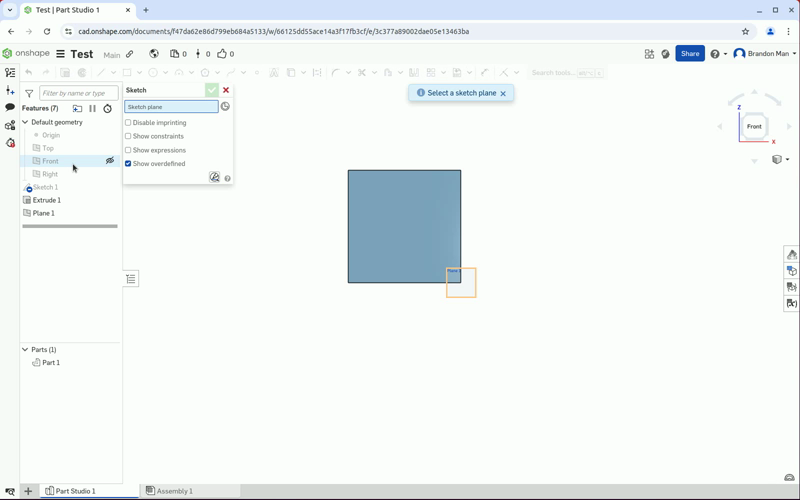
mouse_move(73, 215)
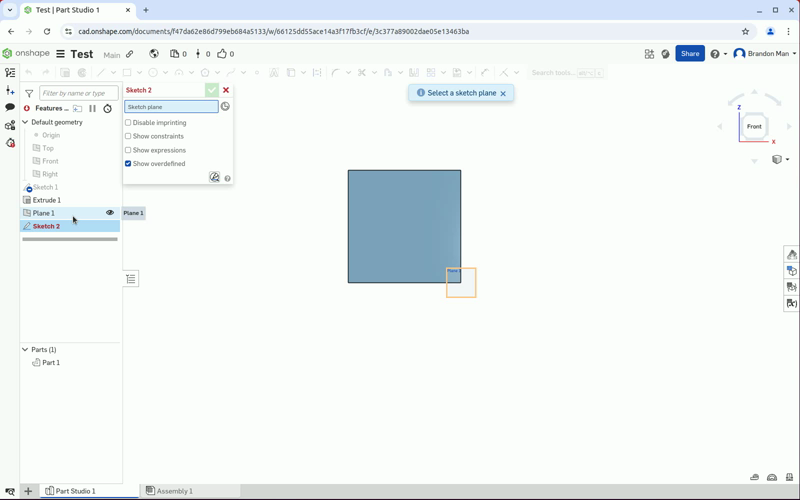
click(73, 215)
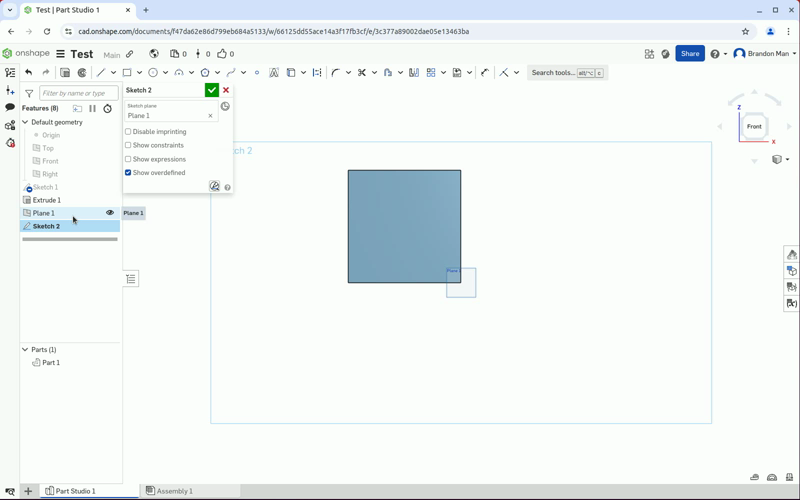
mouse_move(73, 352)
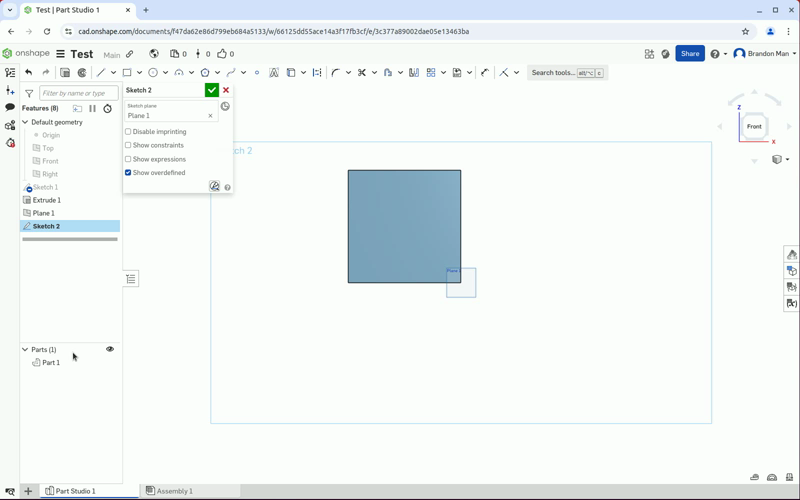
key(y)
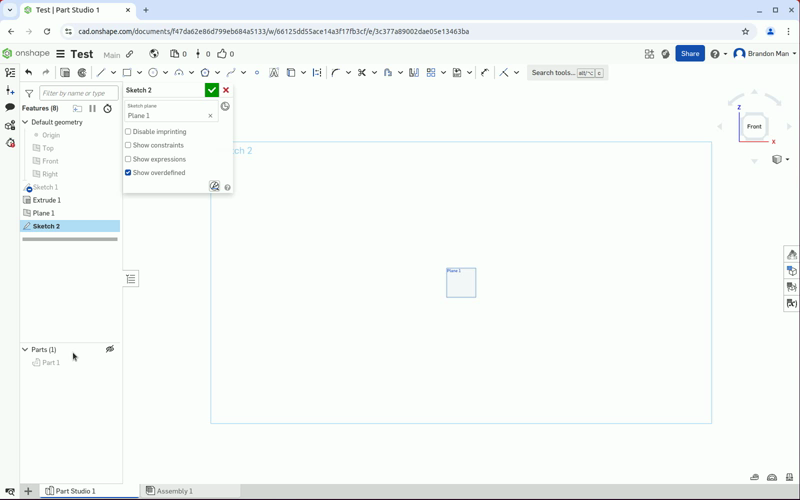
key(l)
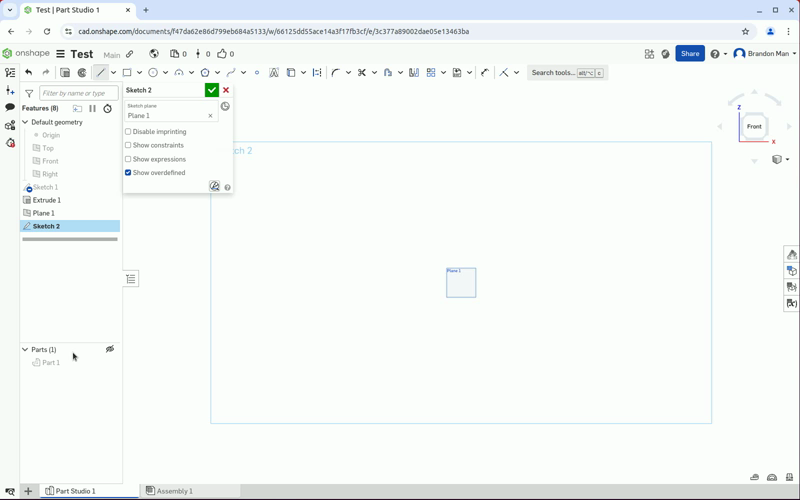
key_down(shift)
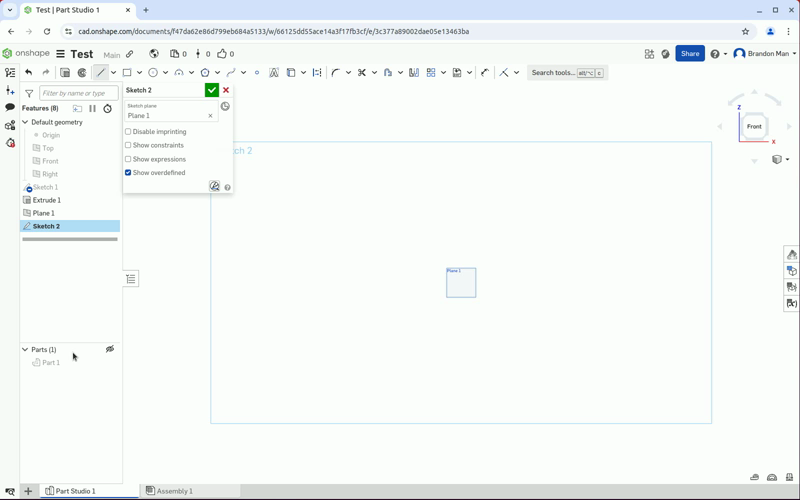
mouse_move(348, 226)
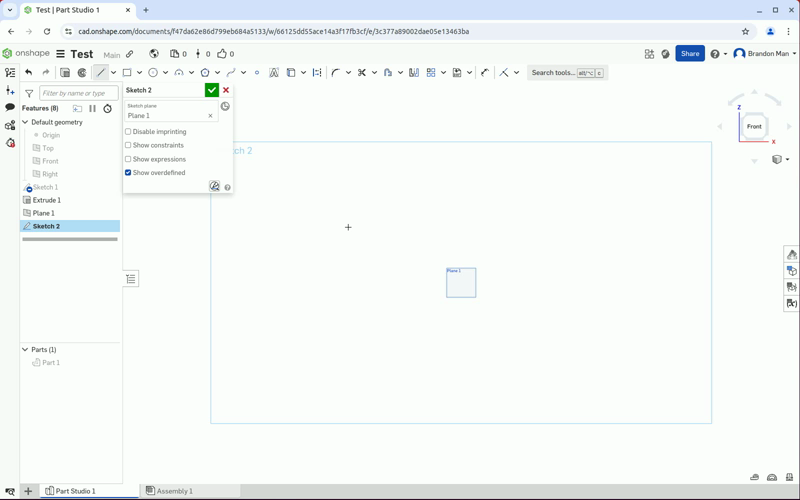
click(348, 226)
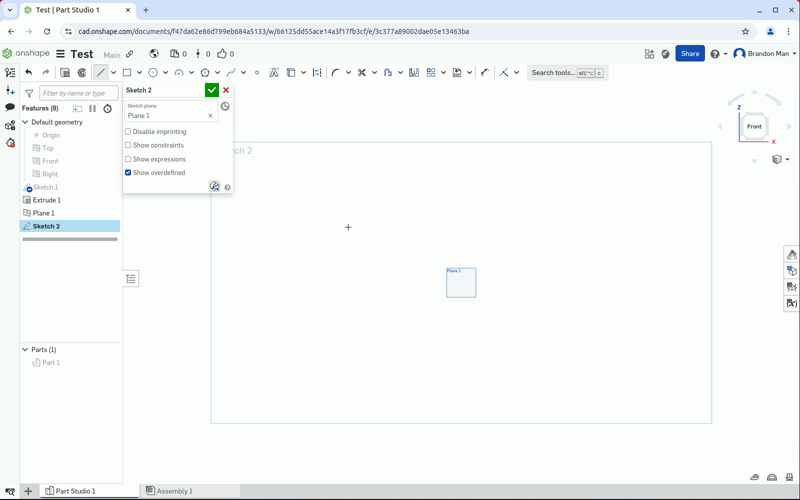
key_up(shift)
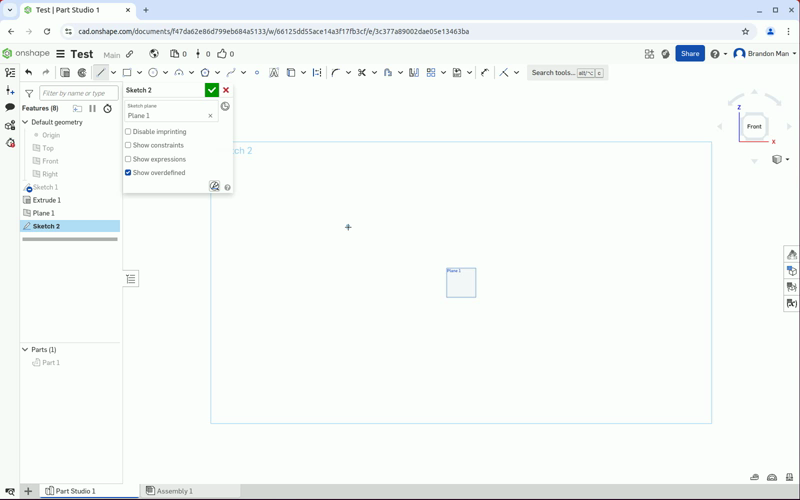
key_down(shift)
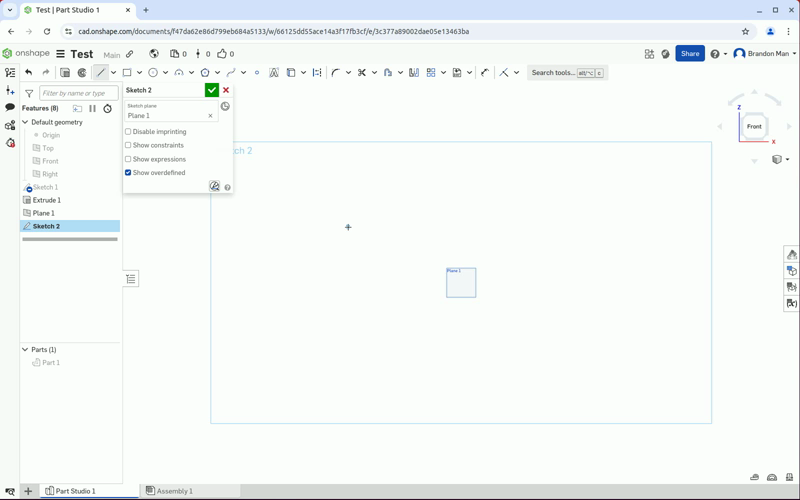
mouse_move(378, 226)
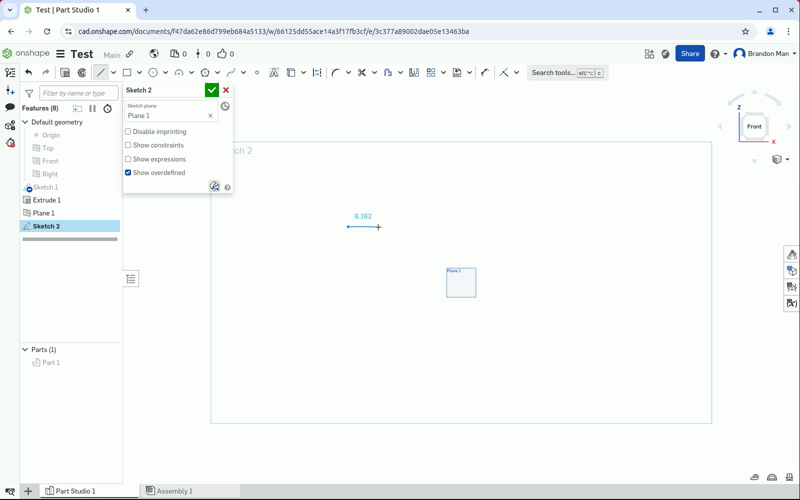
mouse_move(404, 226)
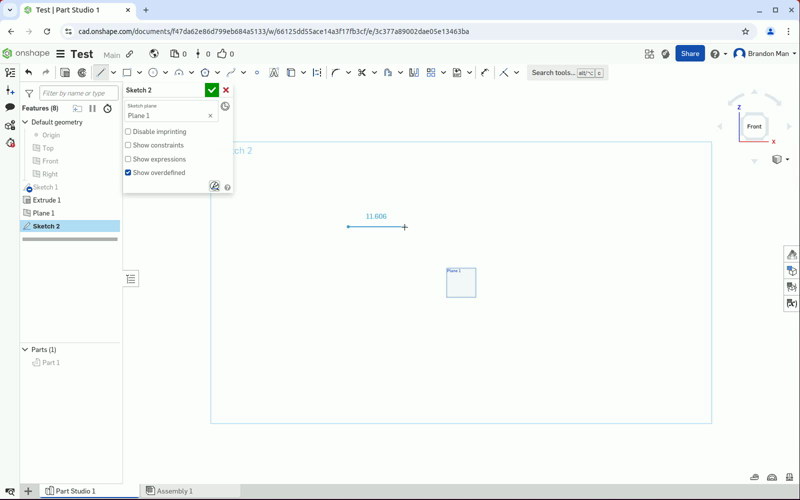
click(404, 226)
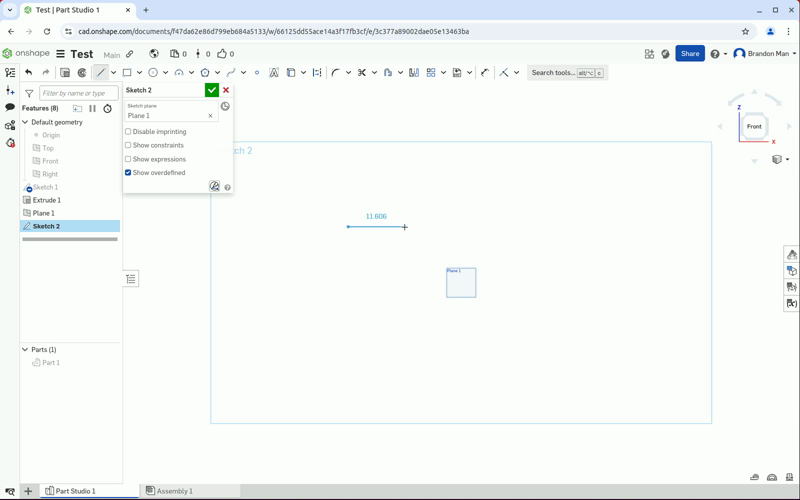
key_up(shift)
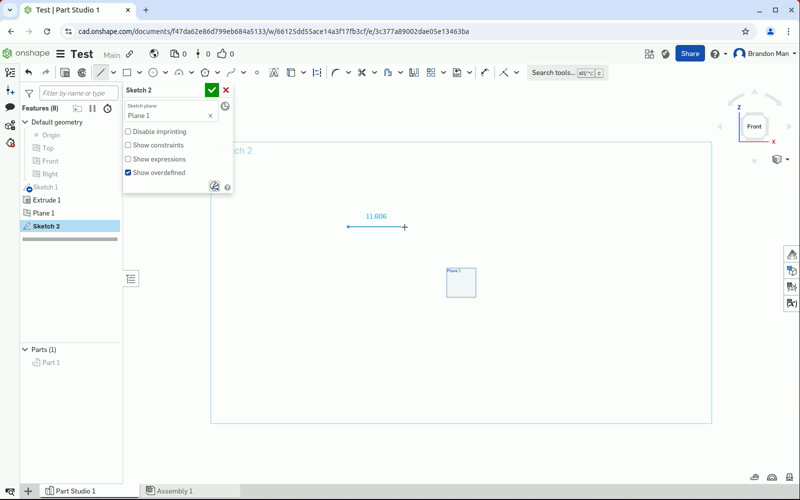
key_down(shift)
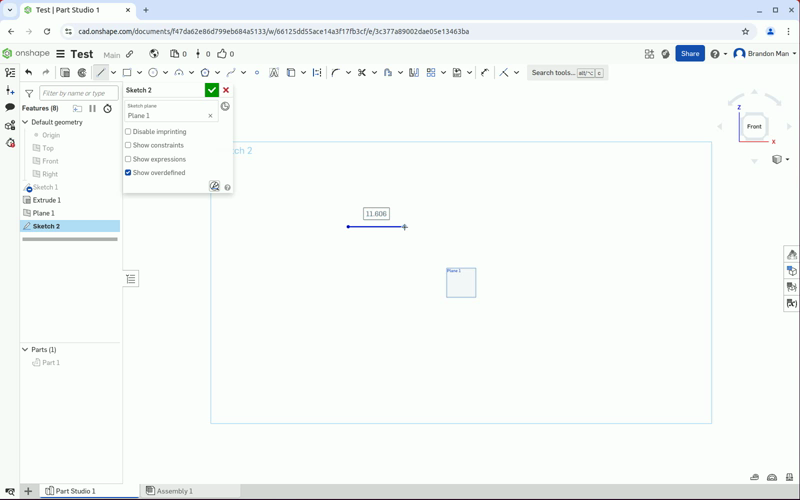
mouse_move(434, 226)
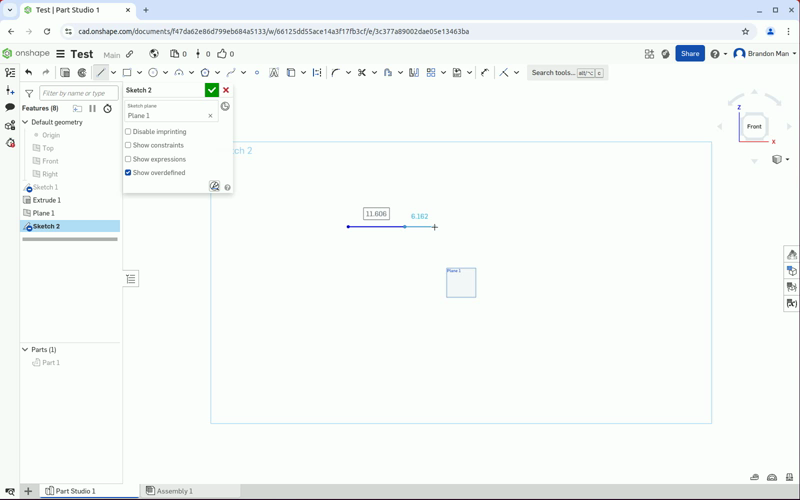
mouse_move(404, 169)
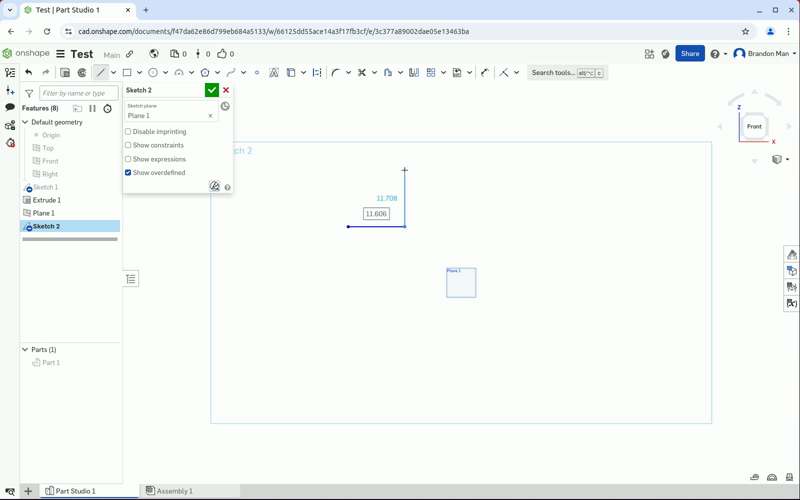
click(404, 169)
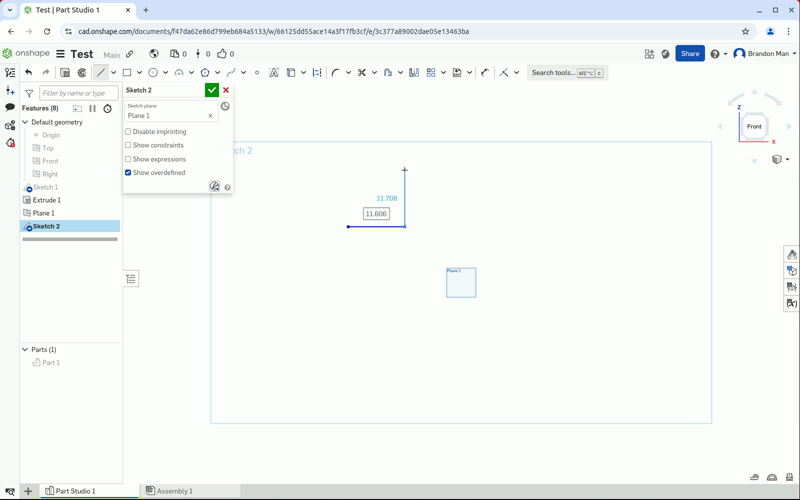
key_up(shift)
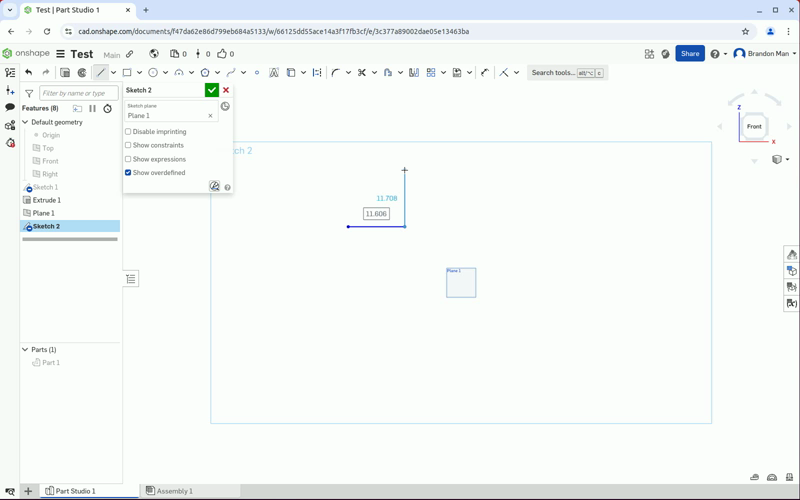
key_down(shift)
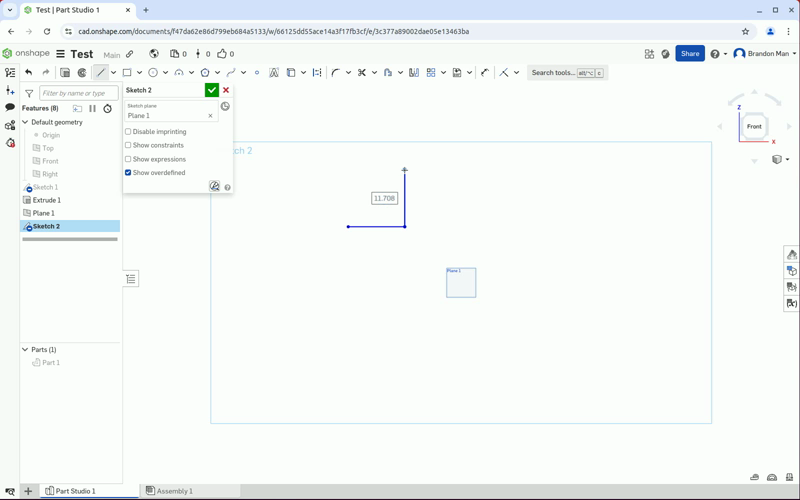
mouse_move(434, 169)
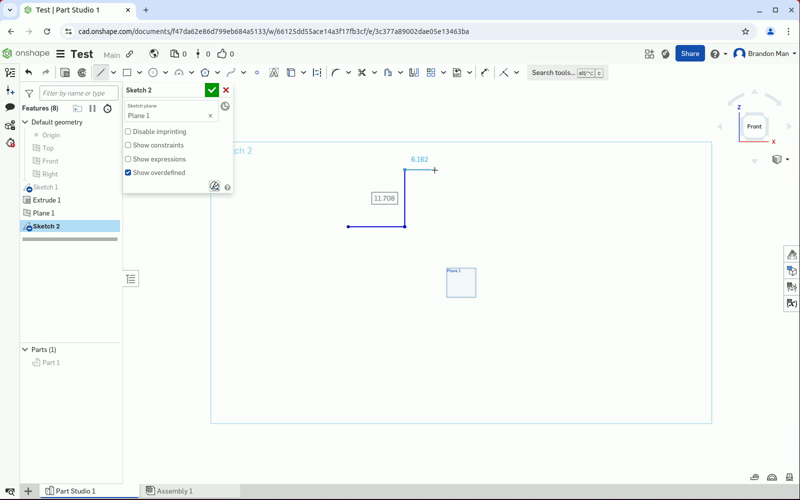
mouse_move(348, 169)
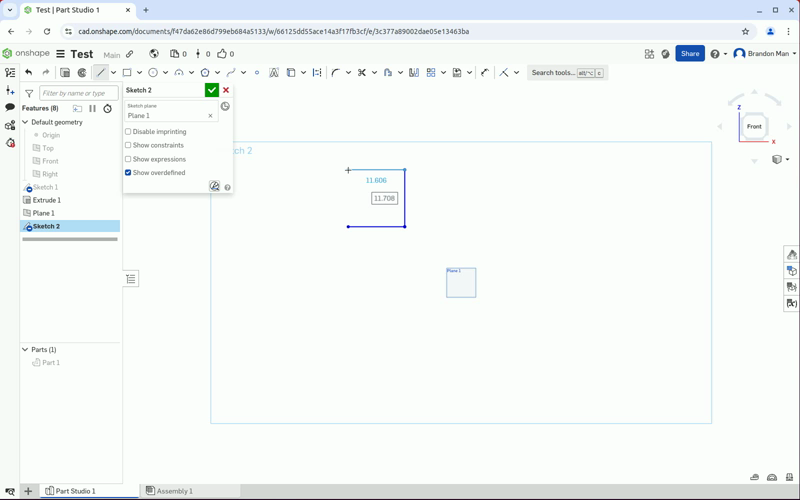
click(348, 169)
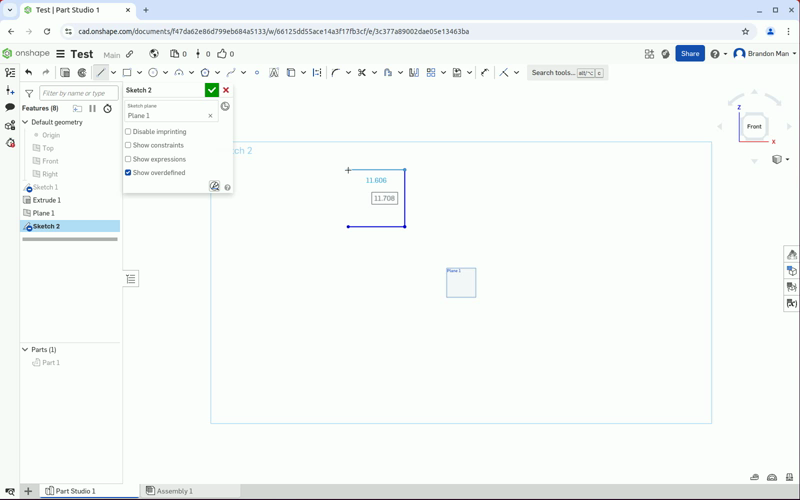
key_up(shift)
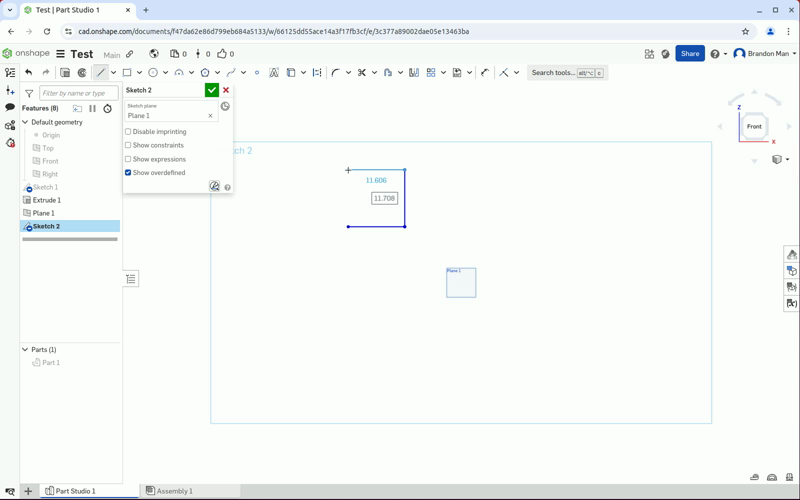
mouse_move(378, 169)
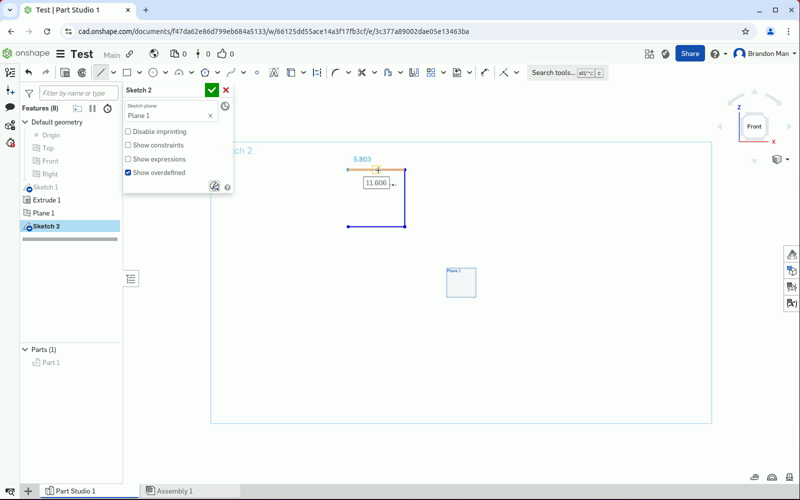
key_down(shift)
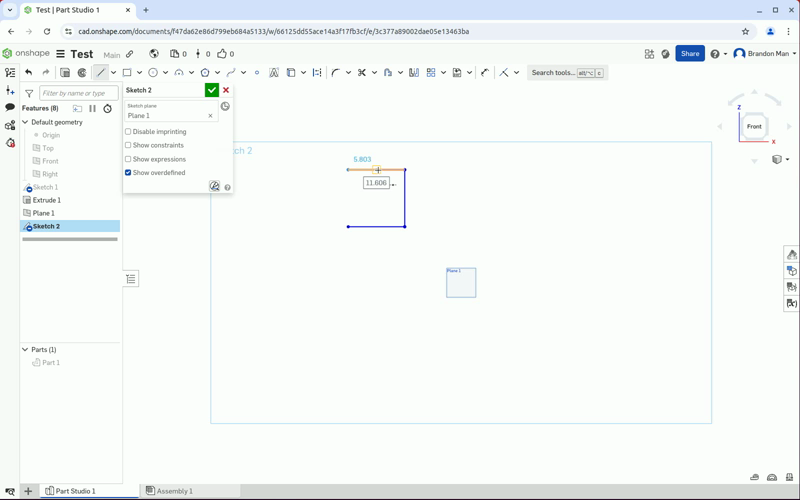
mouse_move(348, 226)
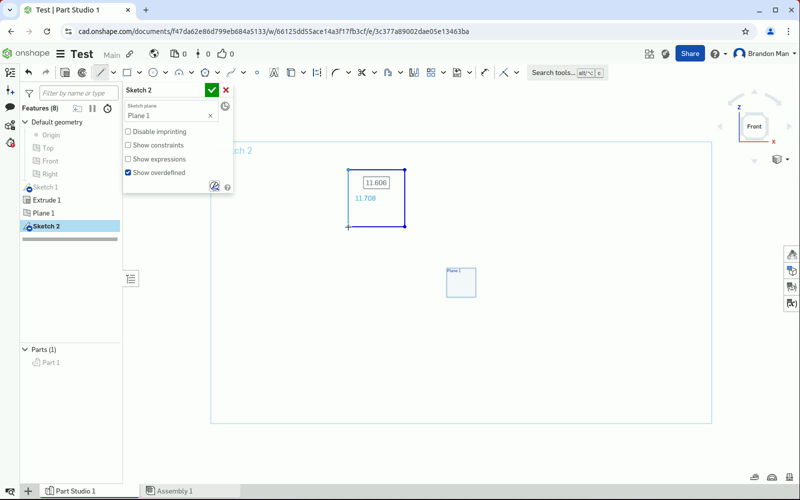
key_up(shift)
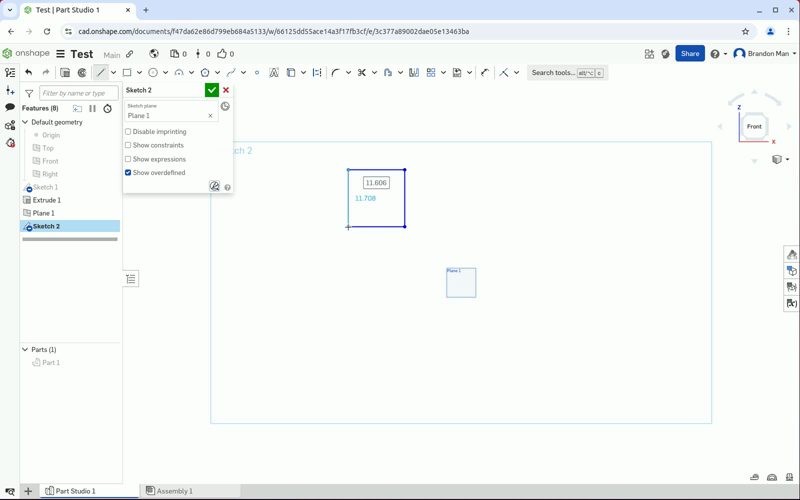
click(348, 226)
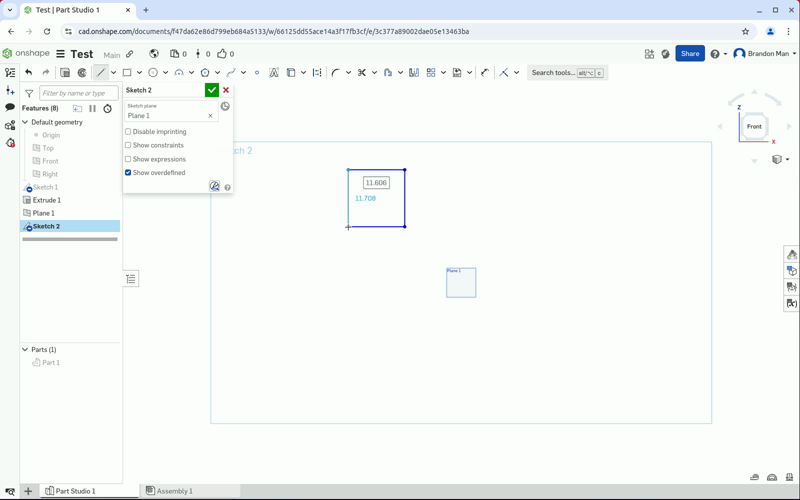
key(esc)
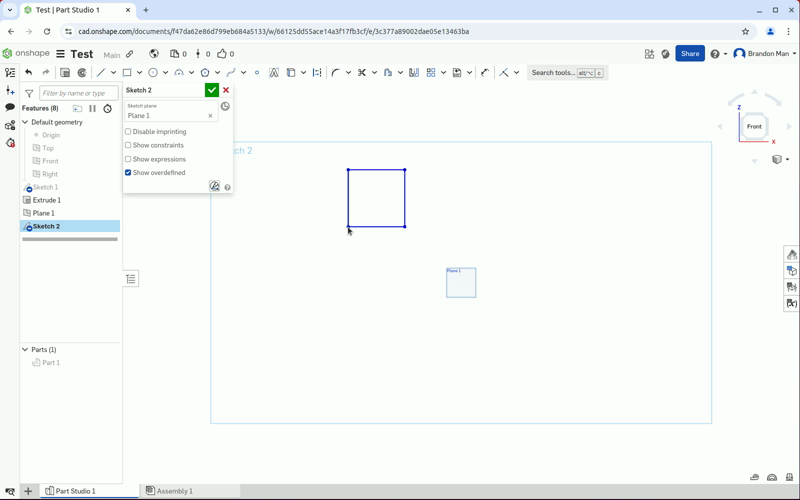
mouse_move(392, 203)
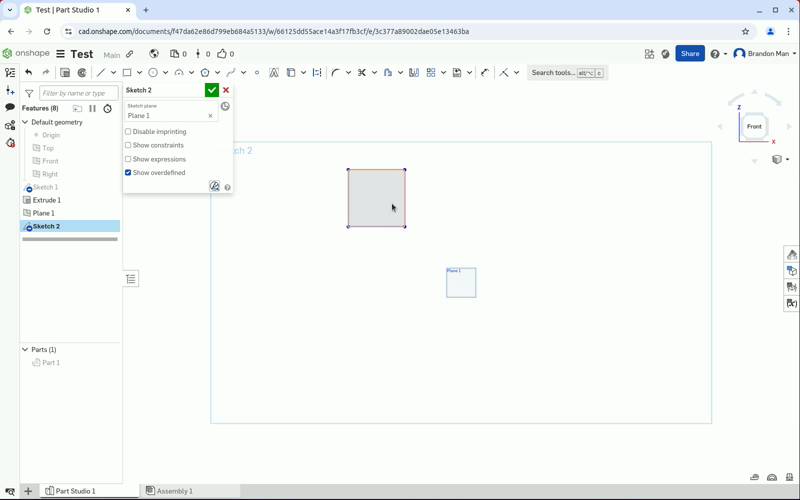
click(392, 203)
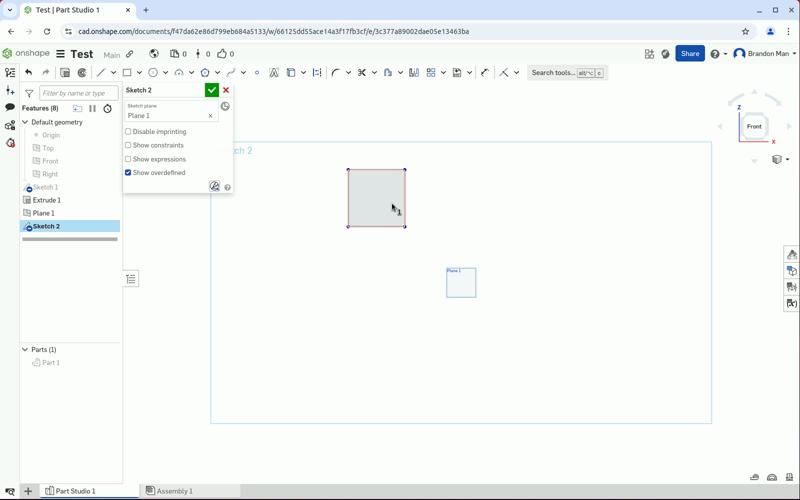
mouse_move(73, 352)
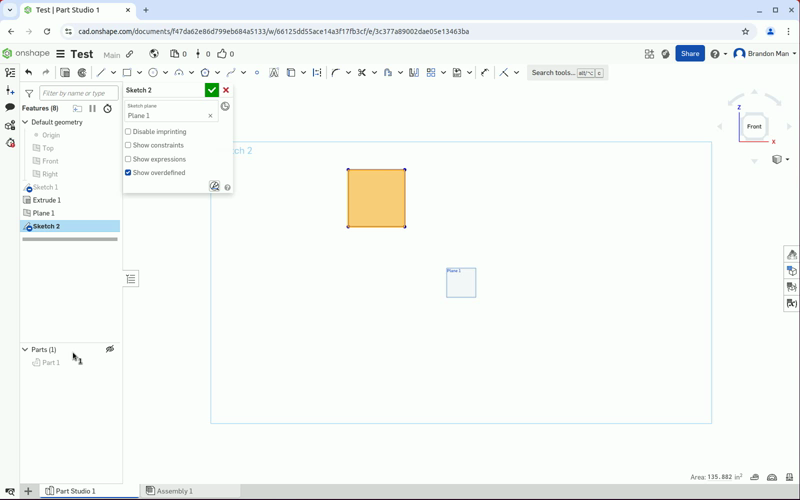
key(shift+y)
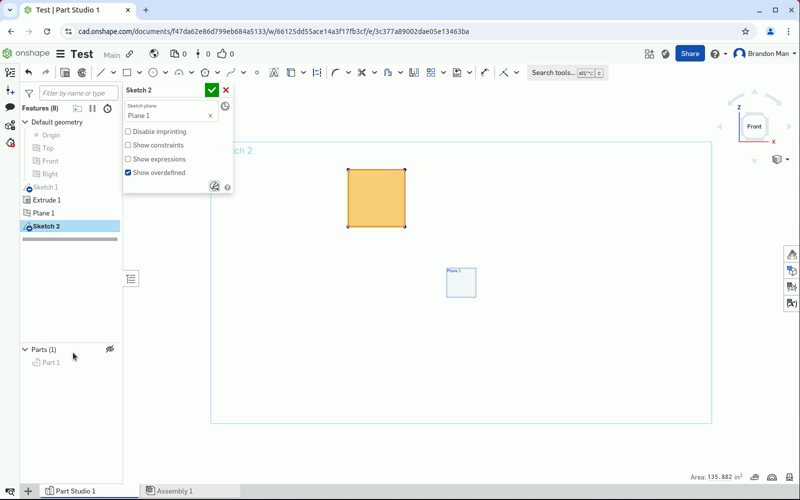
key(shift+e)
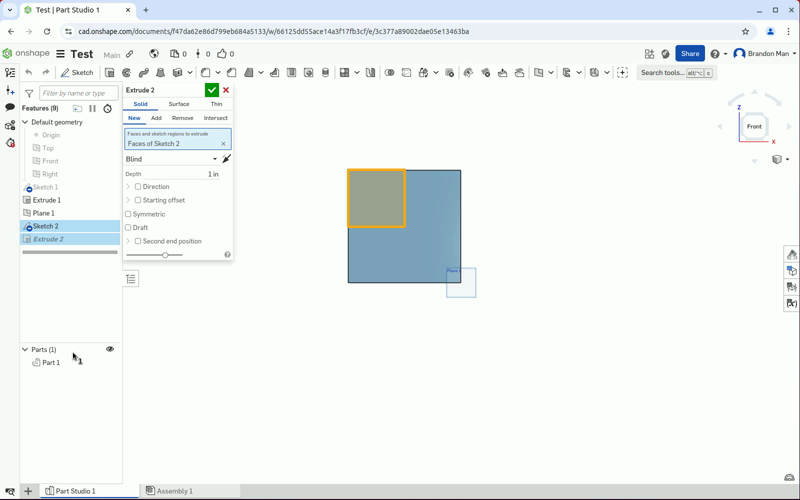
mouse_move(143, 106)
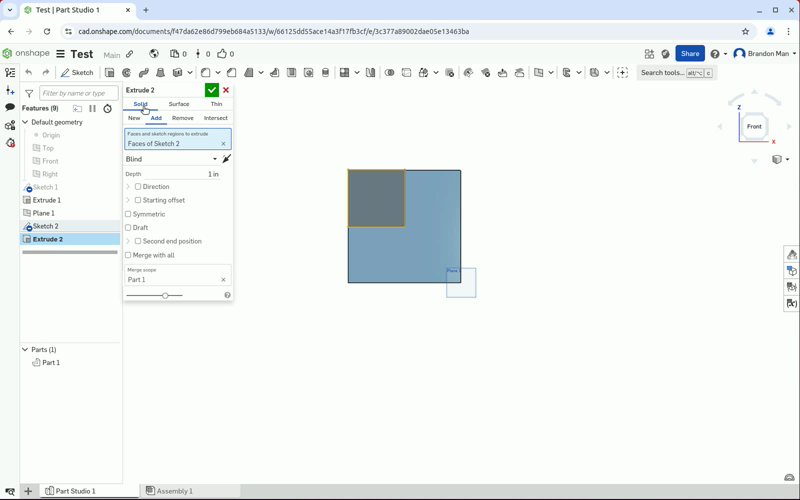
click(143, 106)
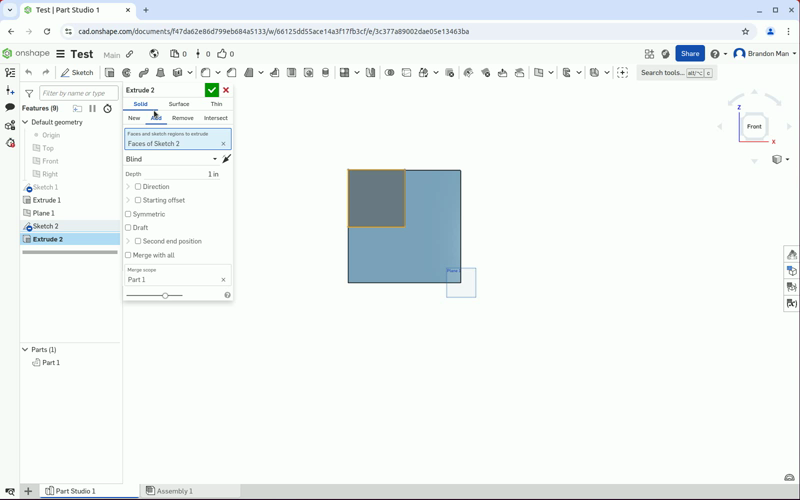
mouse_move(186, 120)
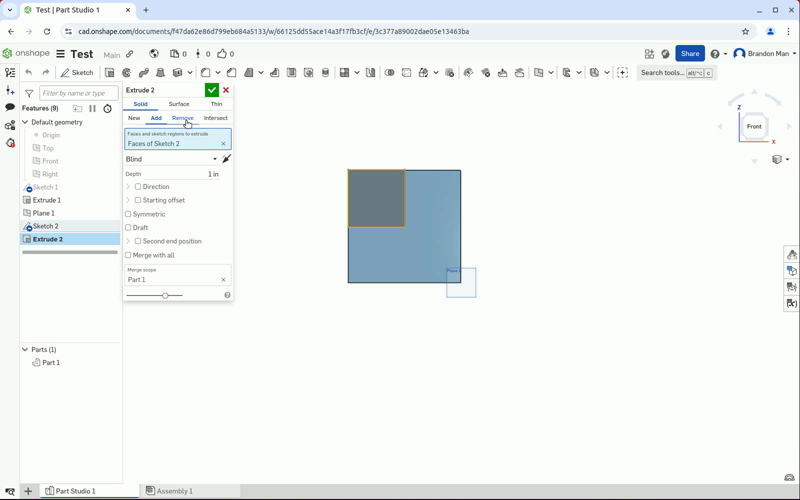
click(186, 120)
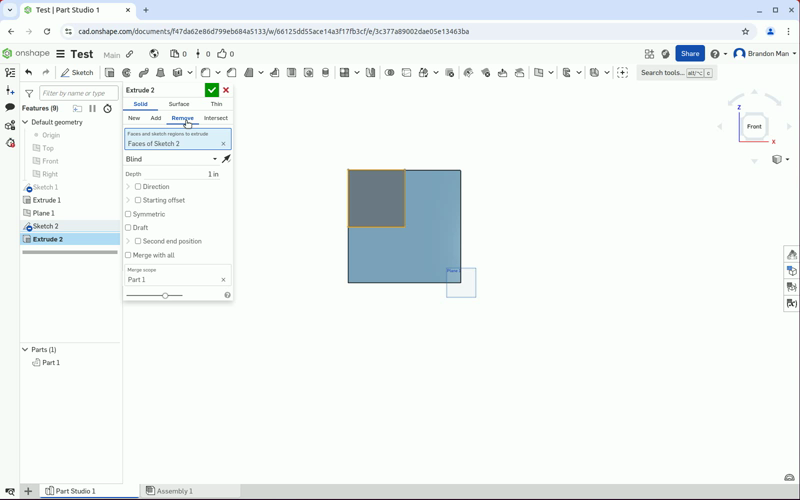
key(tab, 4)
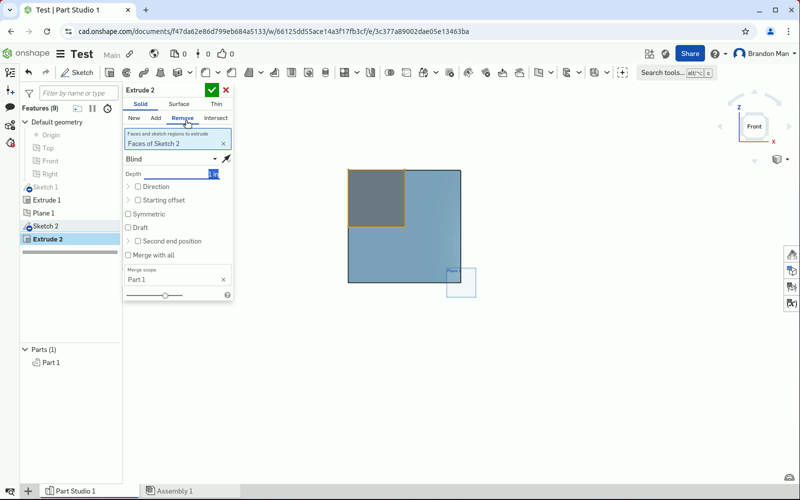
text(11.554)
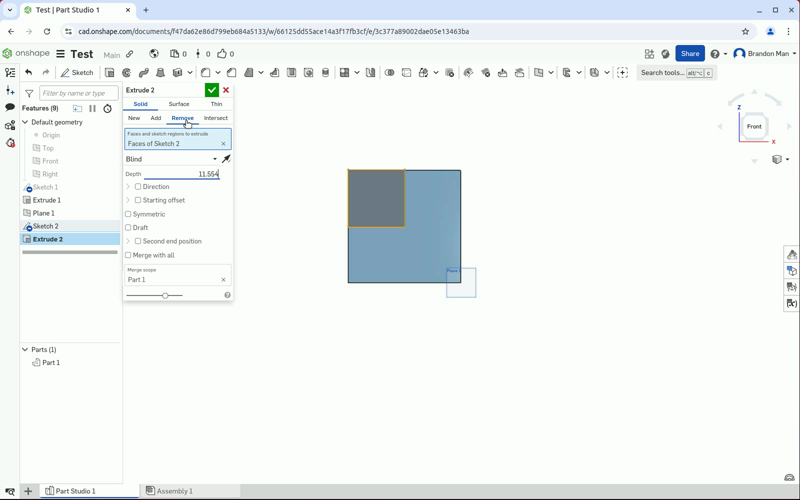
key(tab, 6)
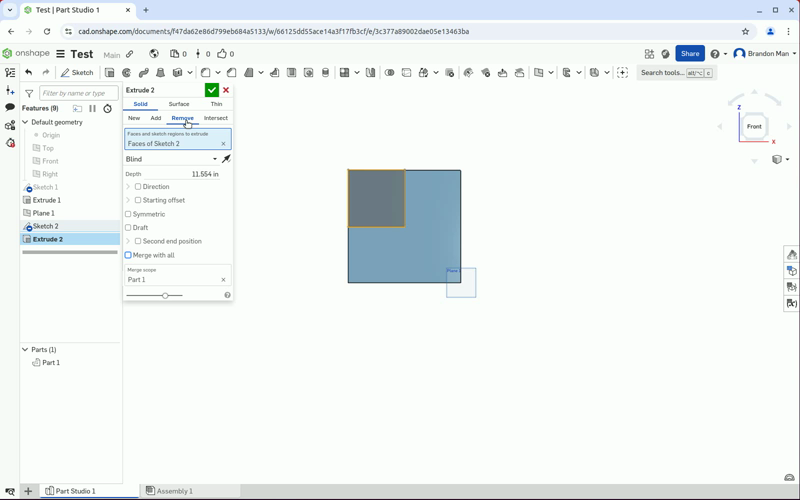
key(space)
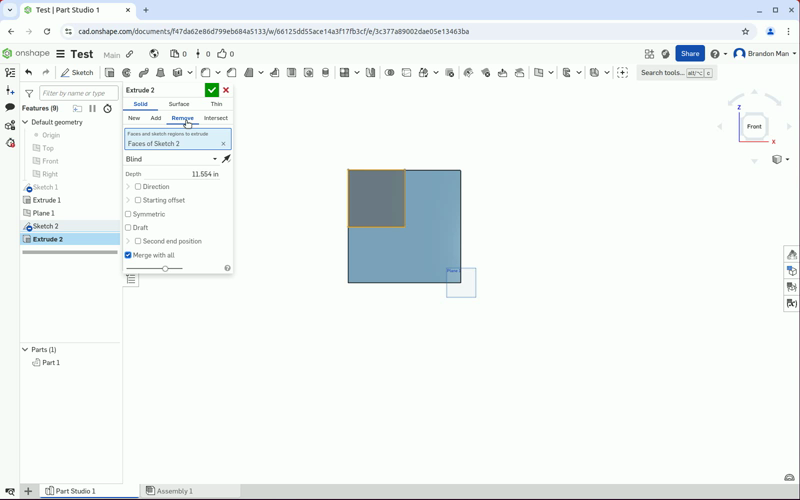
key(enter)
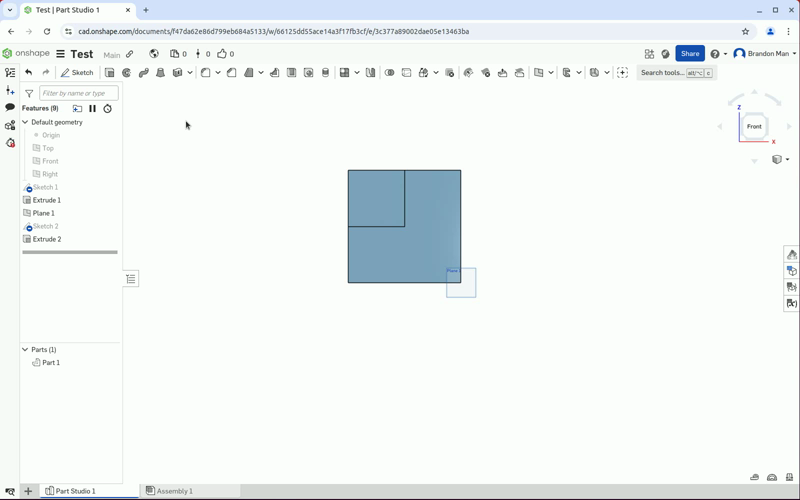
key(shift+h)
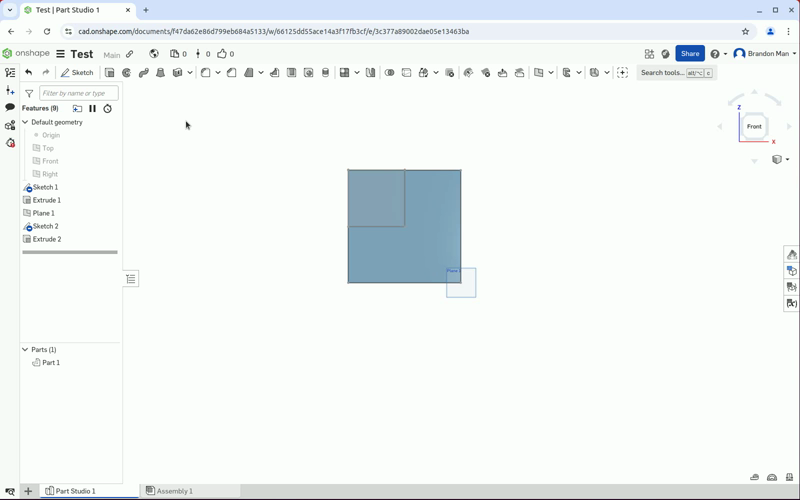
key(shift+h)
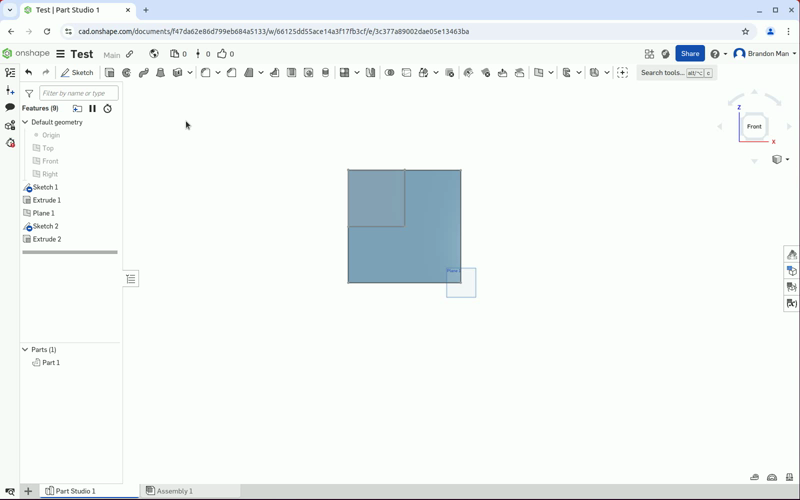
key(shift+7)
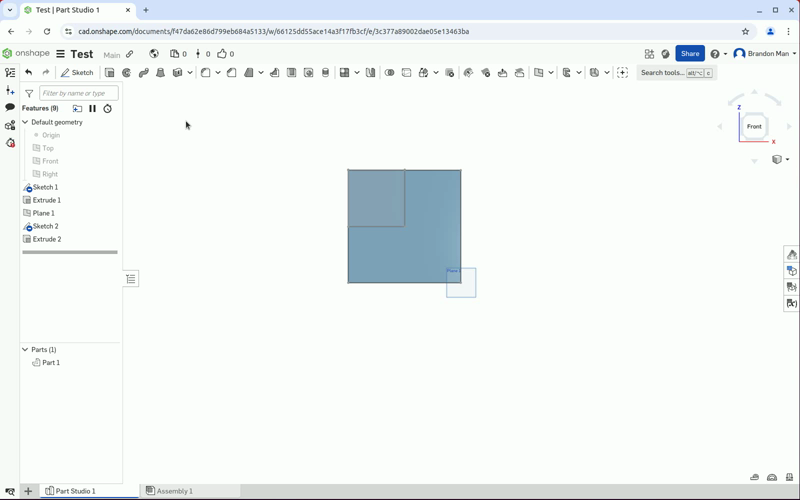
key(left, 2)
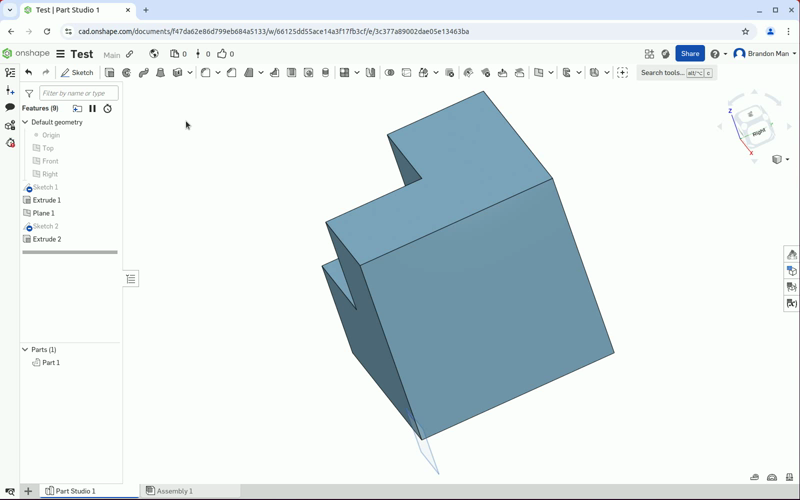
key(down, 2)
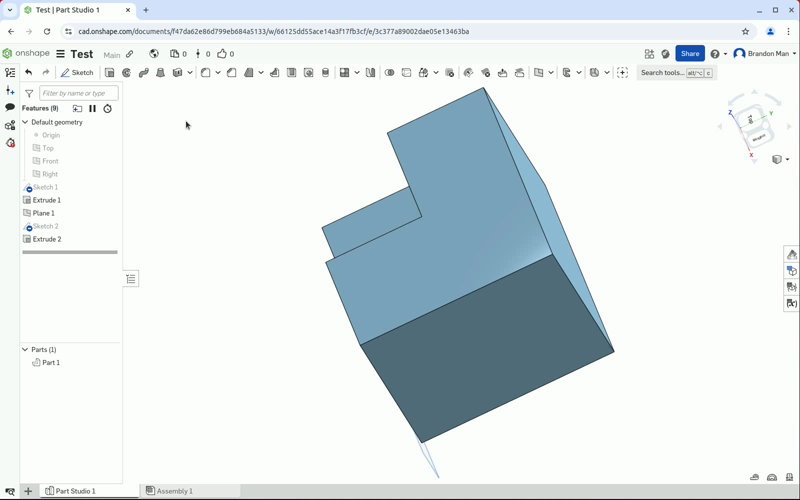
key(up, 2)
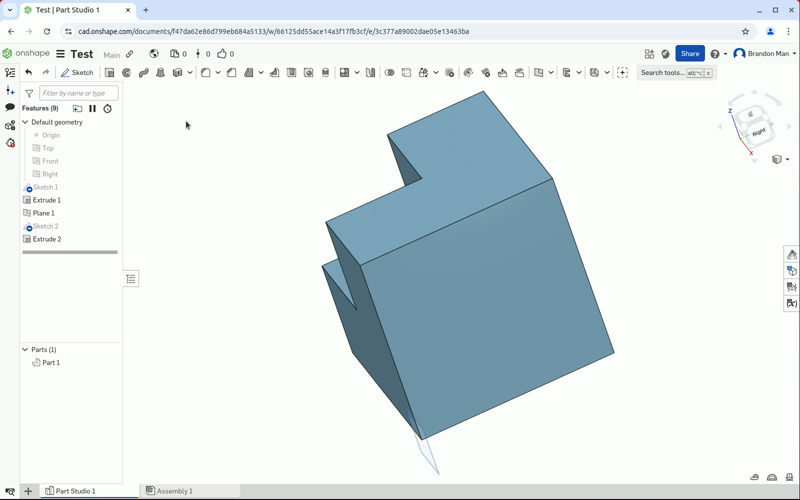
key(right, 2)
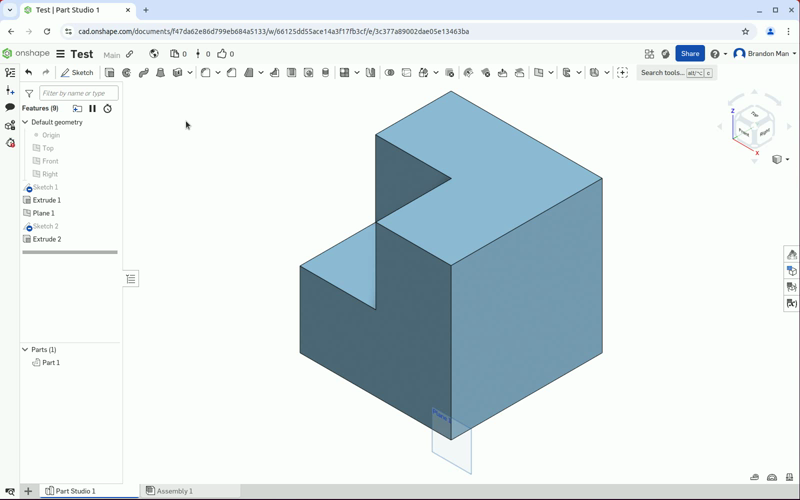
mouse_move(73, 189)
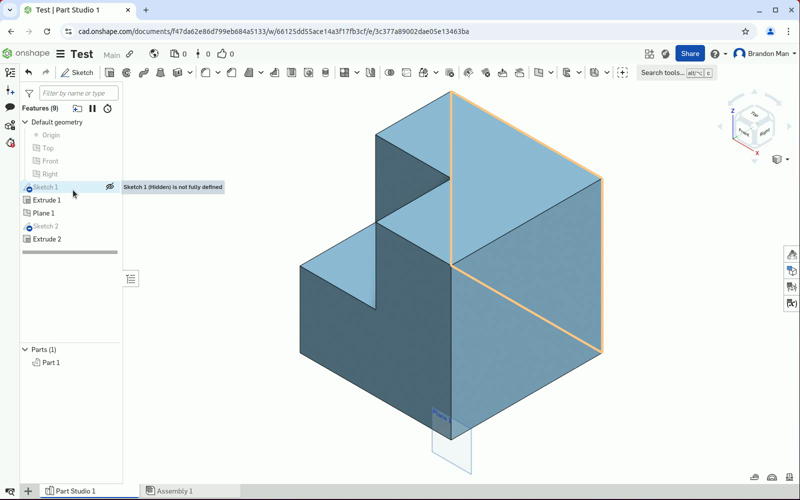
click(73, 189)